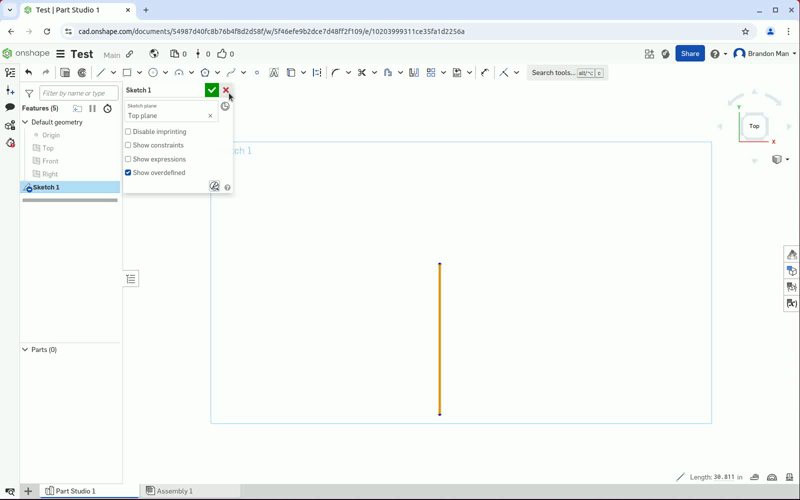
key(shift+h)
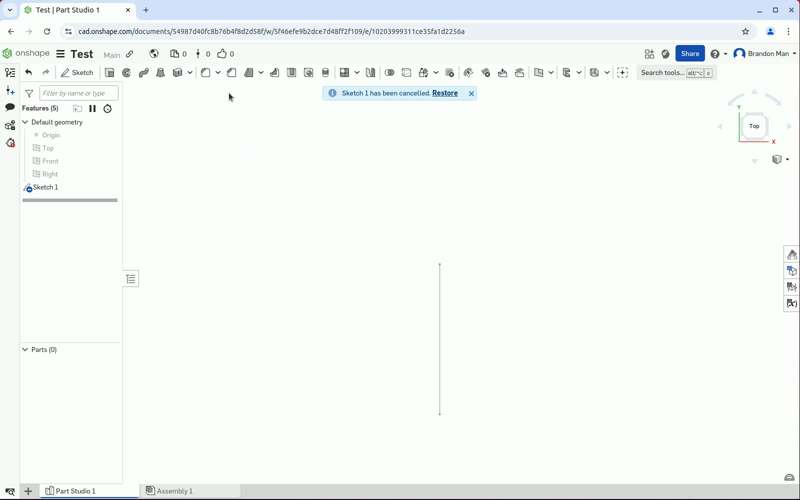
key(shift+s)
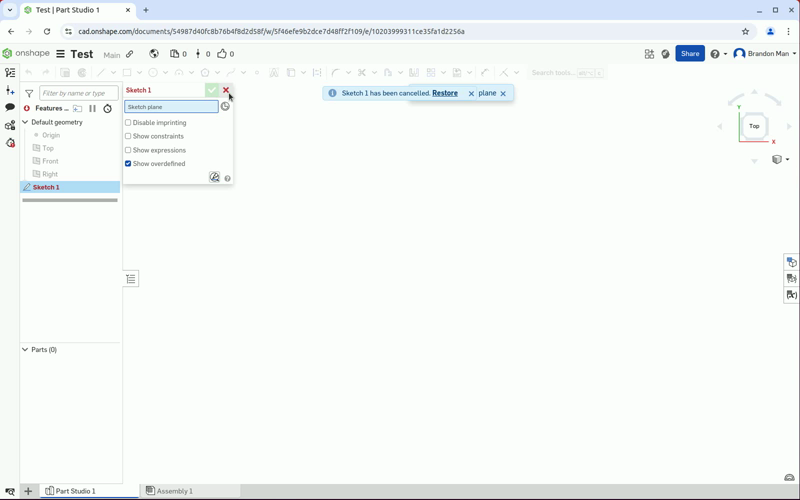
mouse_move(73, 150)
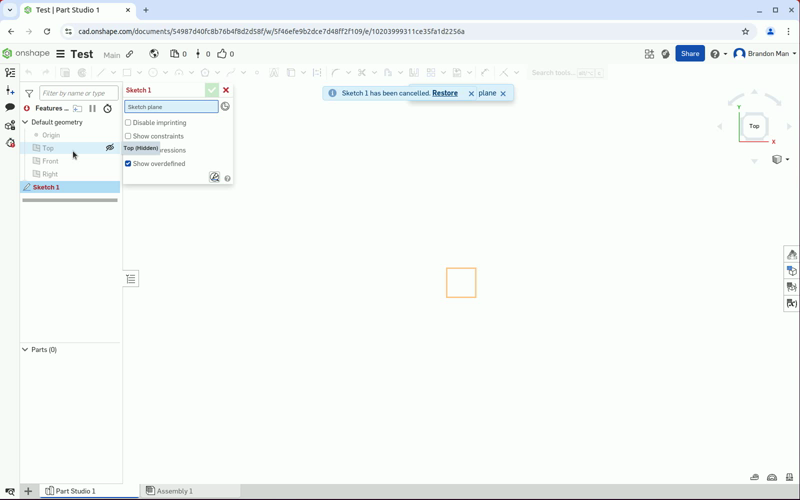
click(73, 150)
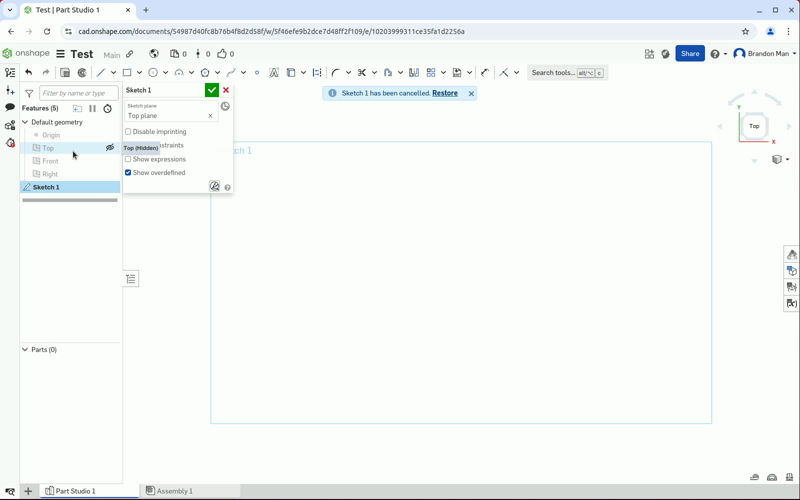
mouse_move(73, 352)
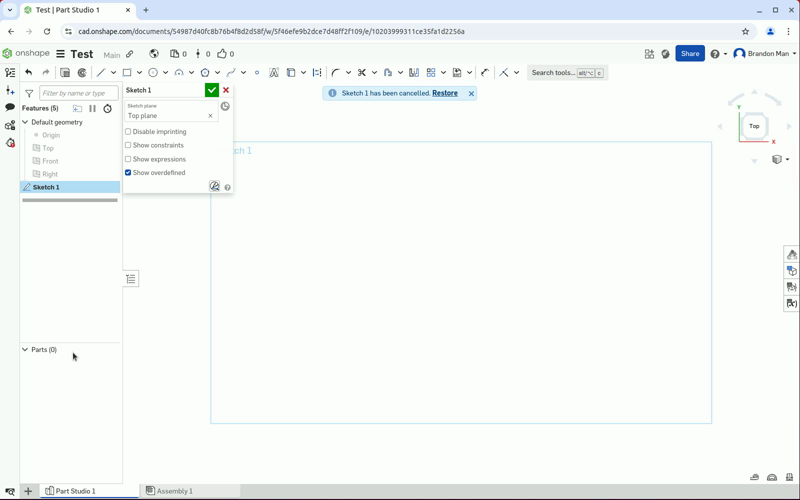
key(y)
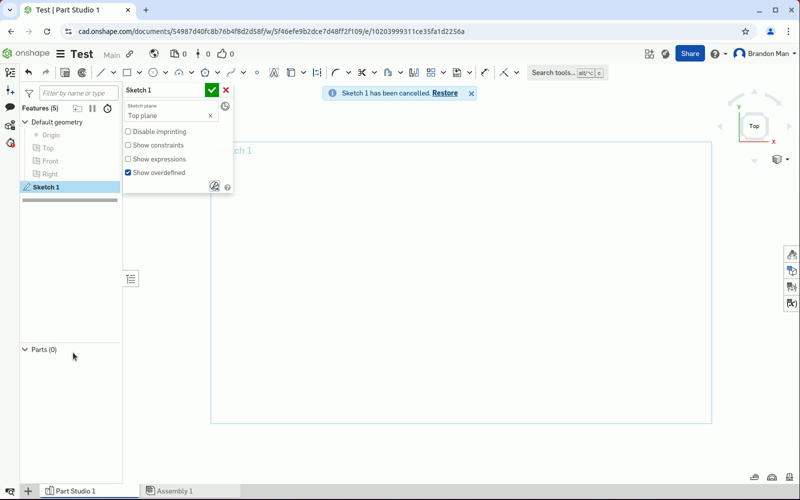
key(c)
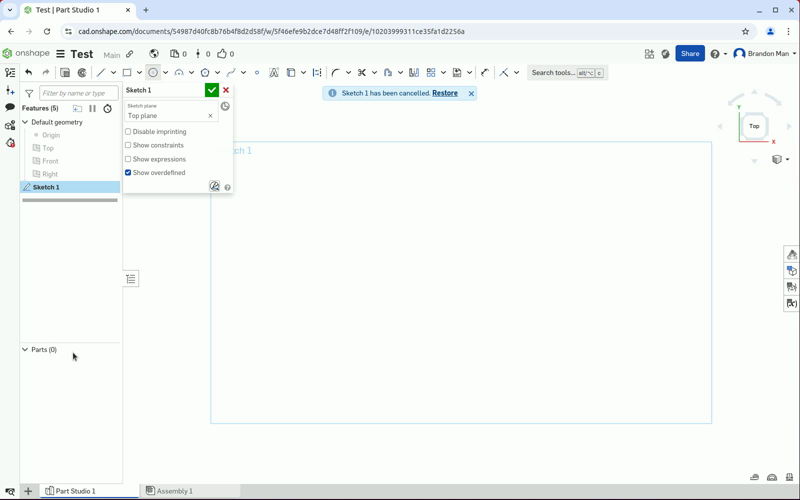
key_down(shift)
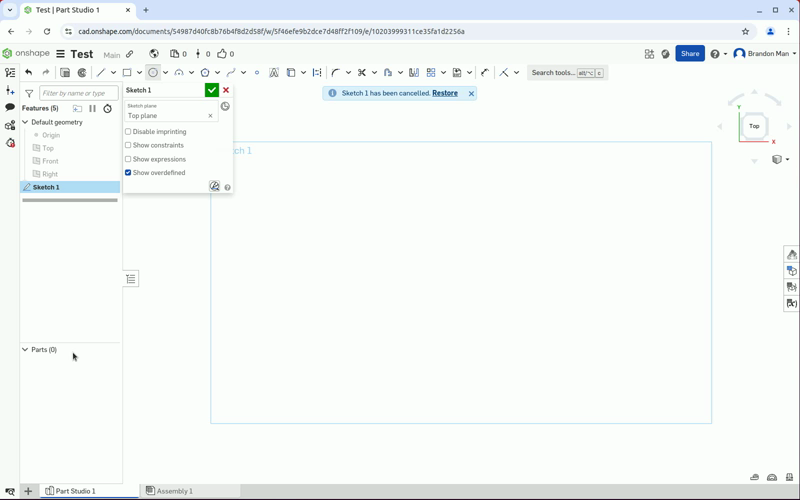
mouse_move(386, 218)
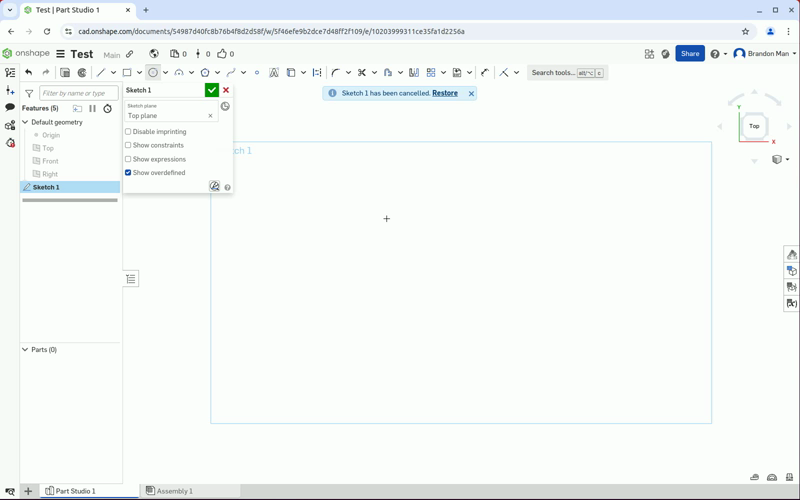
click(386, 218)
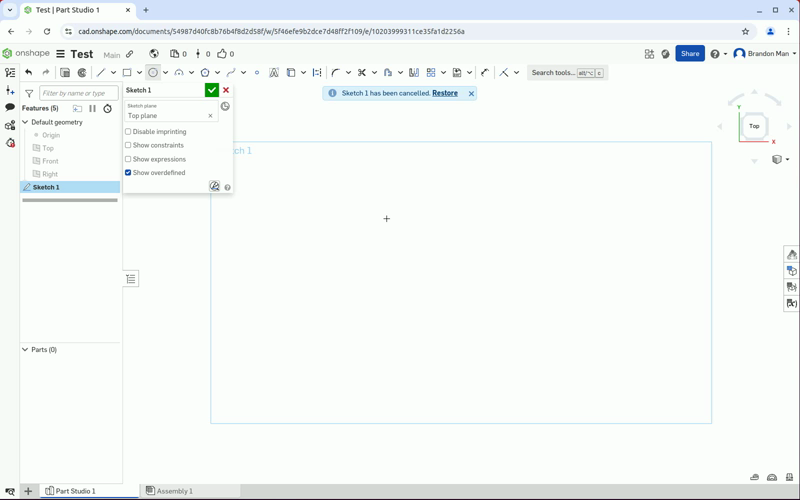
key_up(shift)
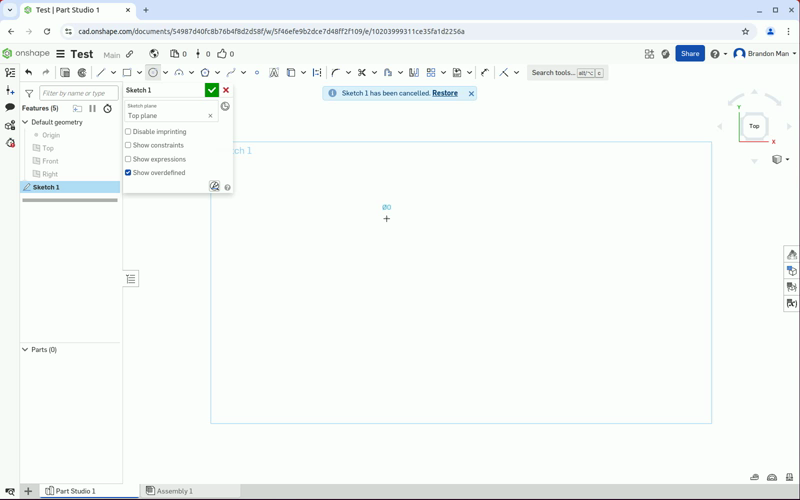
mouse_move(418, 218)
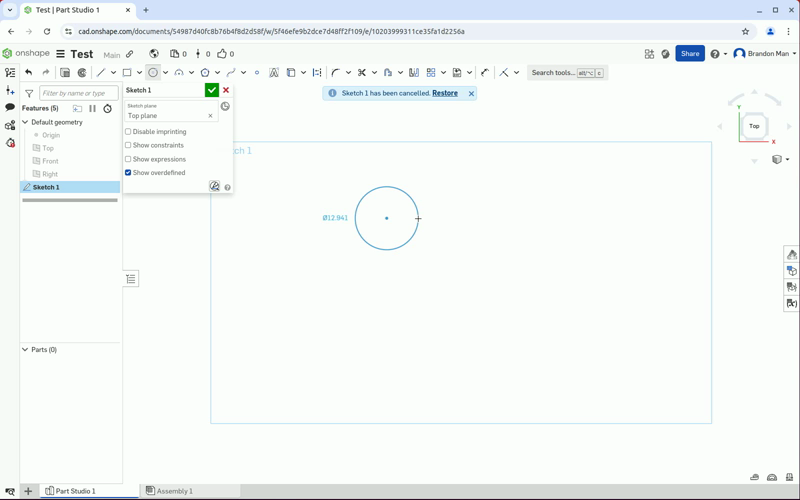
click(418, 218)
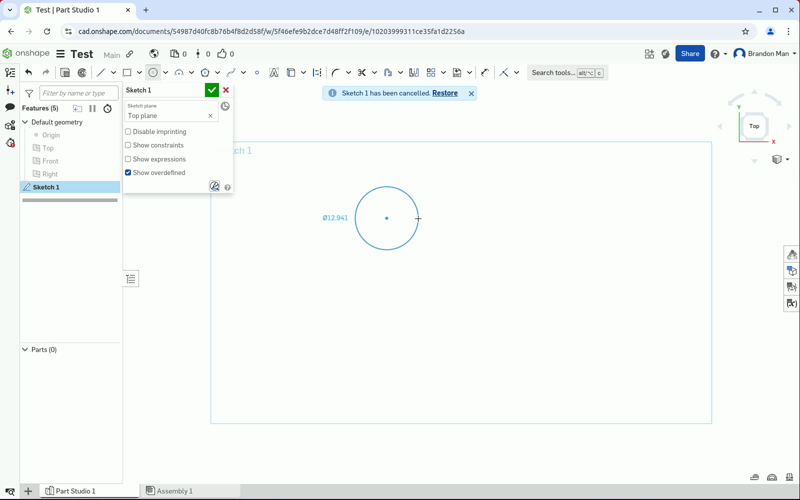
key(esc)
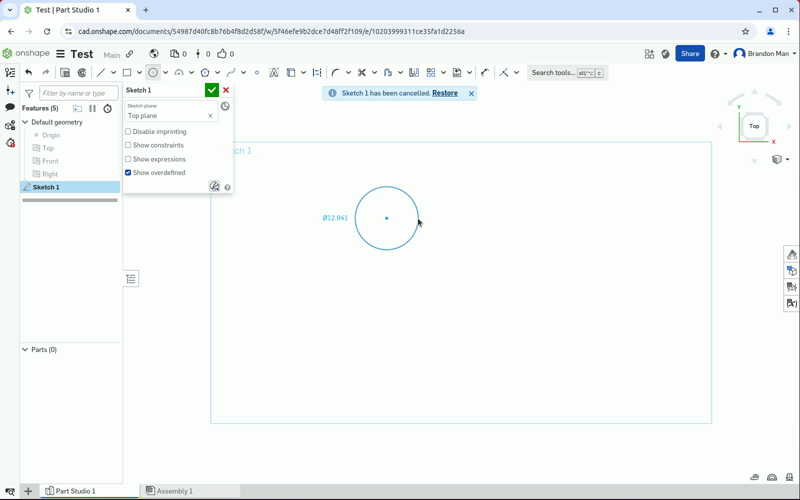
mouse_move(371, 220)
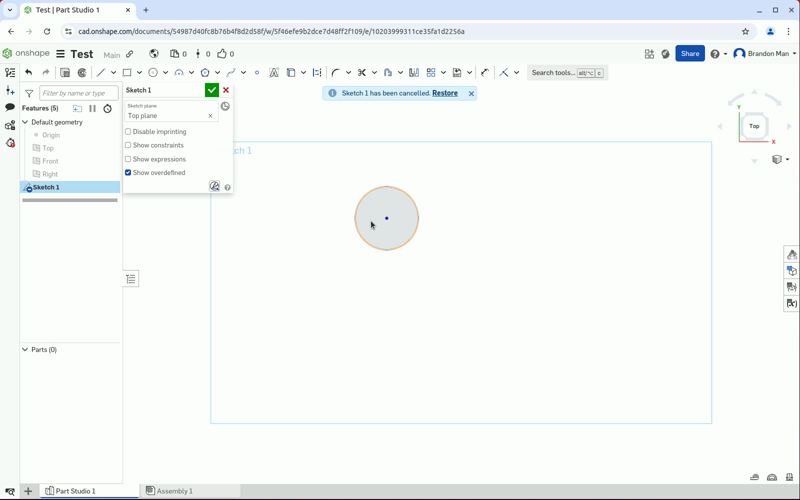
click(371, 220)
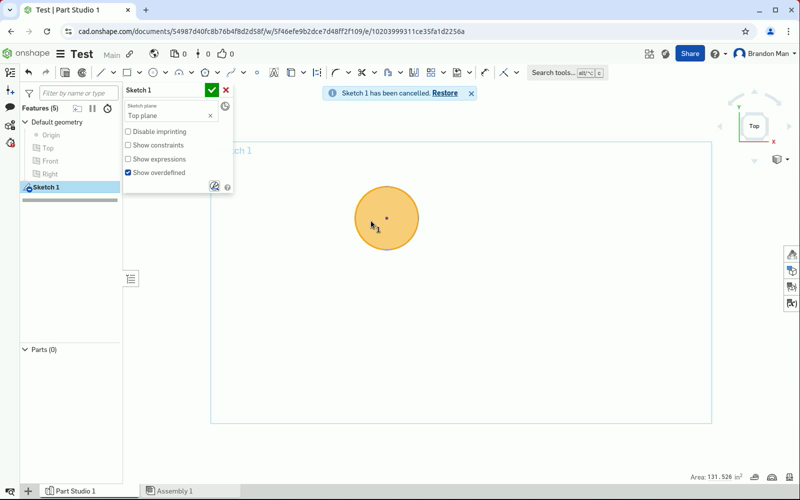
mouse_move(73, 352)
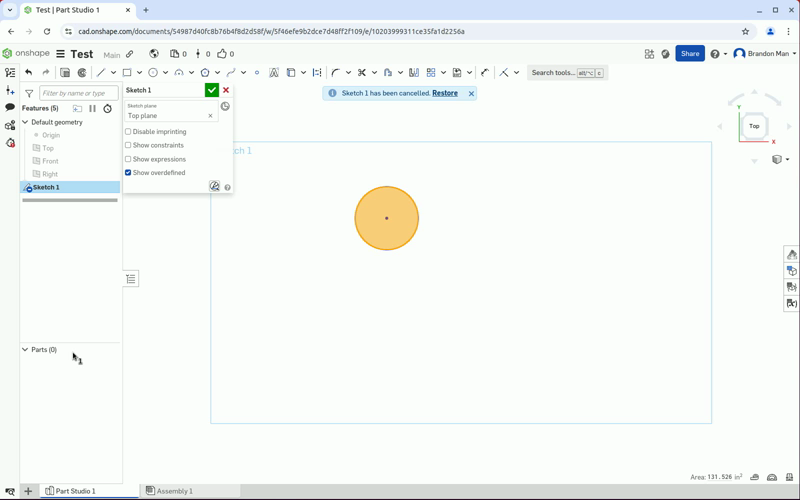
key(shift+y)
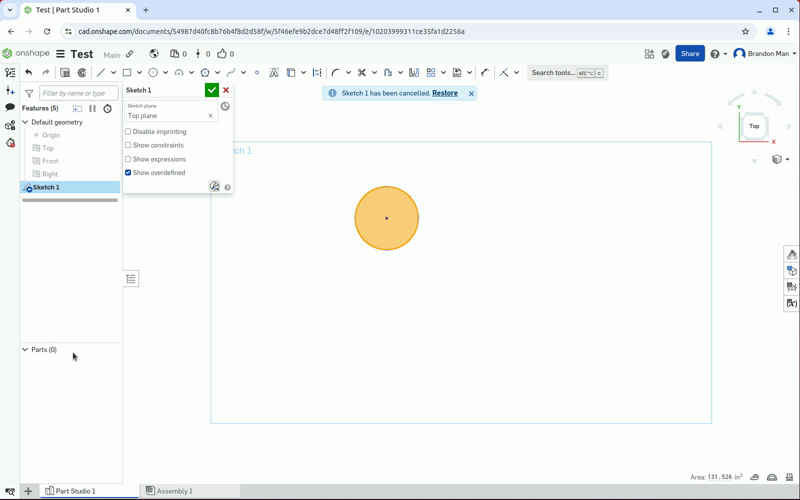
key(shift+e)
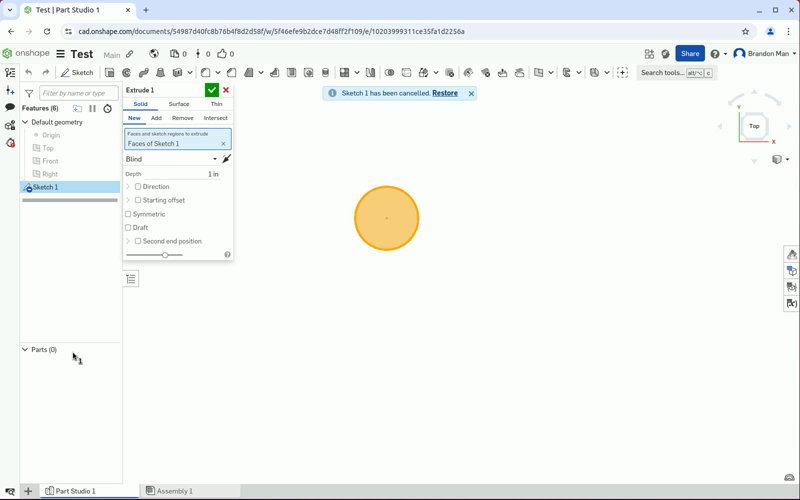
mouse_move(143, 106)
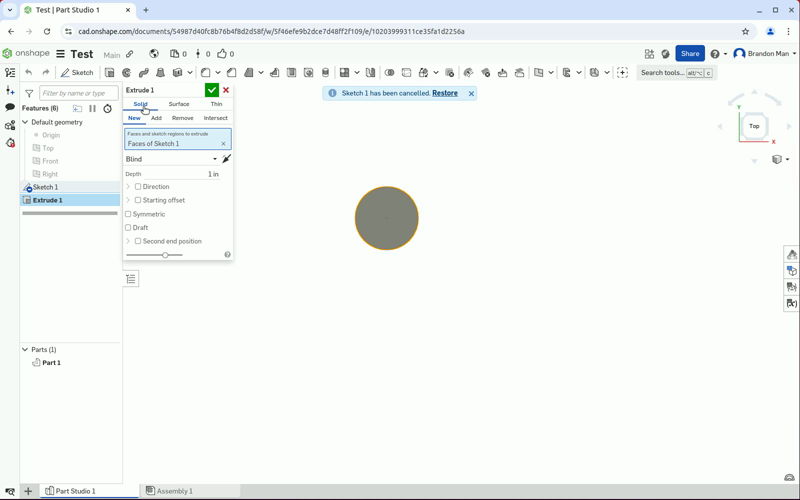
click(143, 106)
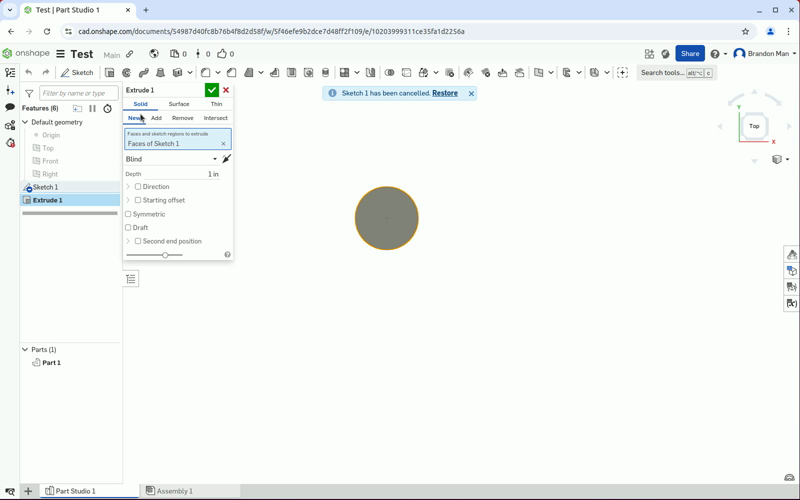
mouse_move(137, 120)
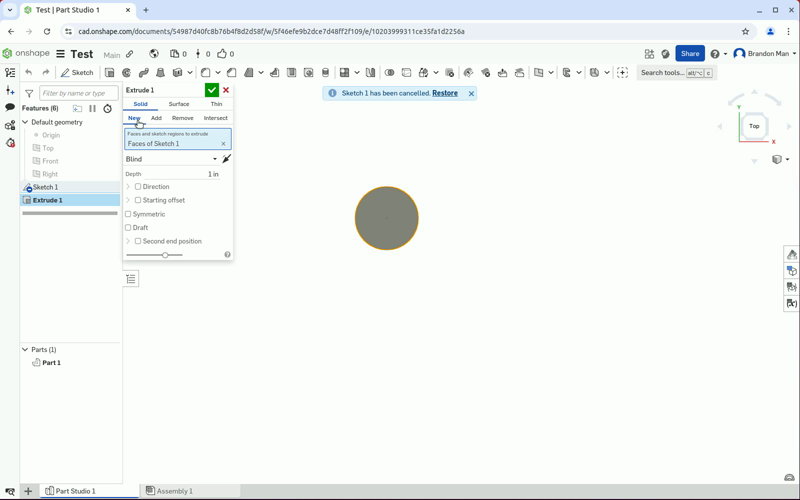
click(137, 120)
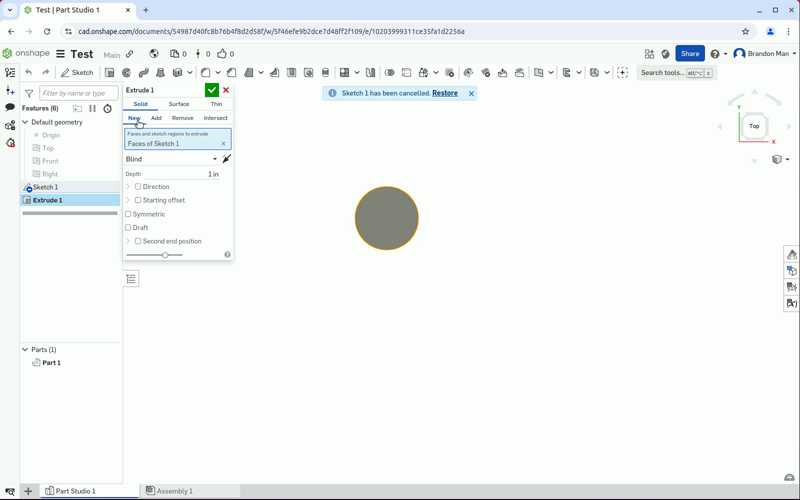
key(tab, 4)
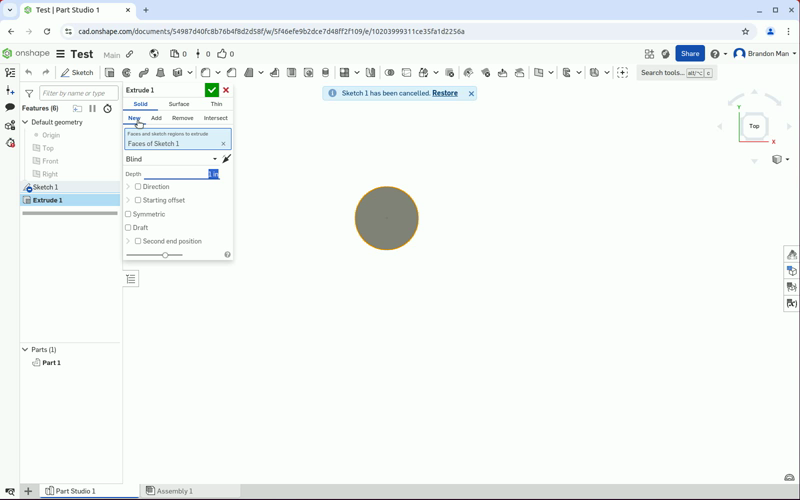
text(1.444)
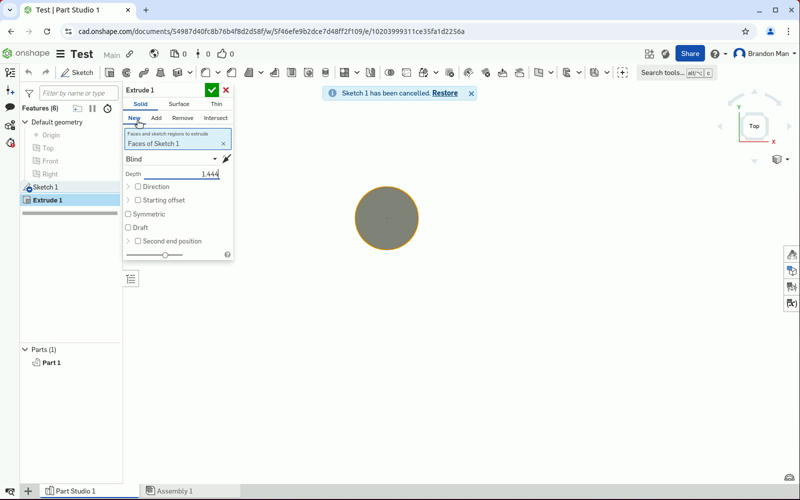
key(enter)
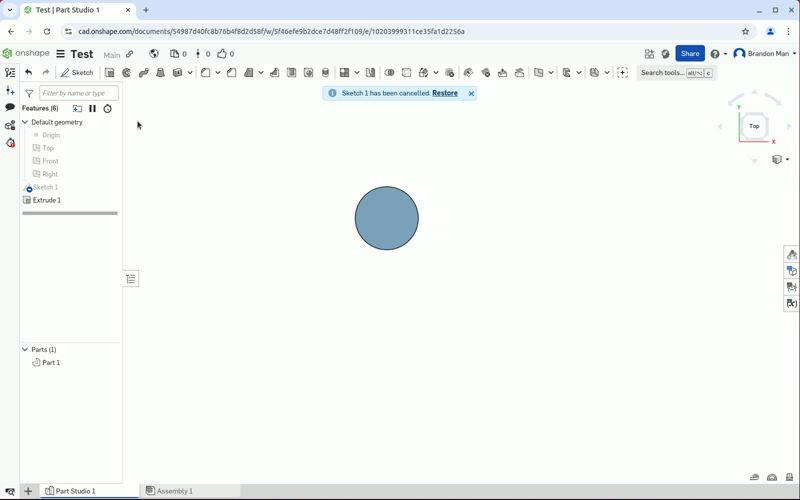
key(shift+h)
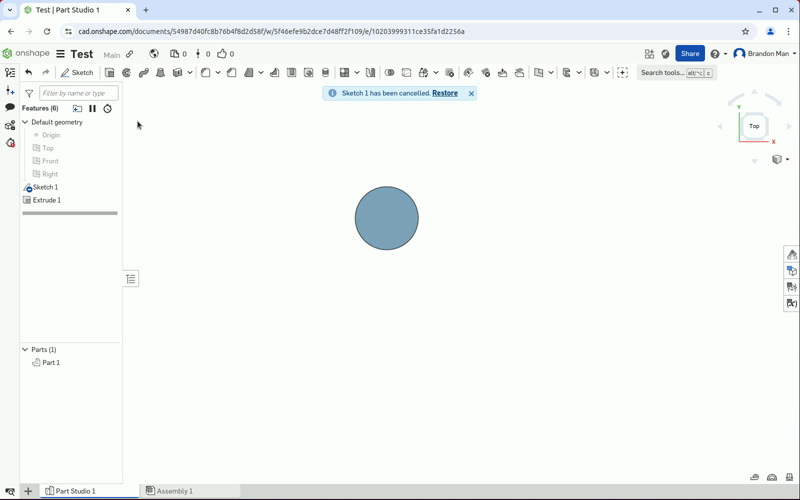
key(shift+h)
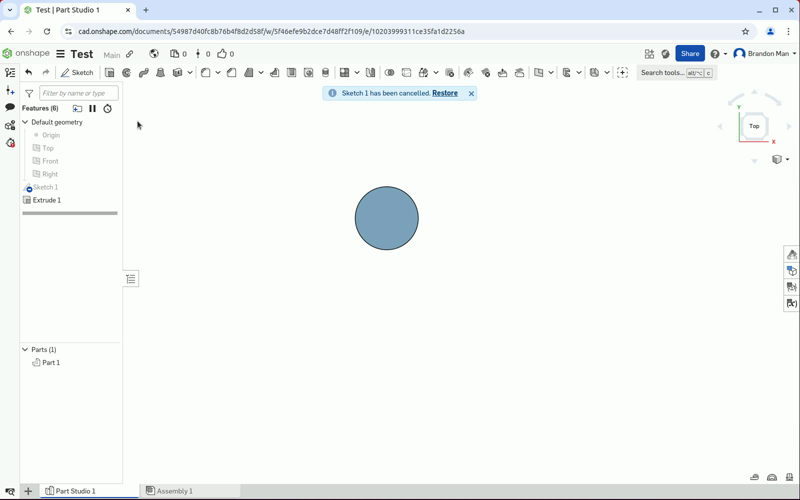
mouse_move(73, 189)
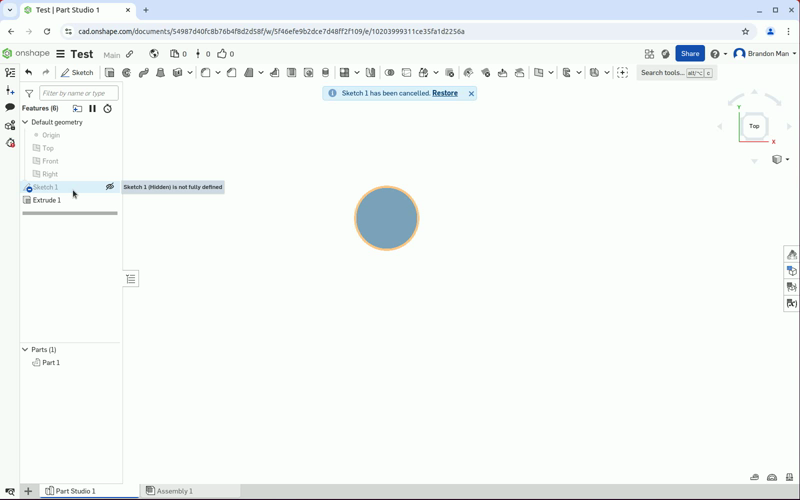
click(73, 189)
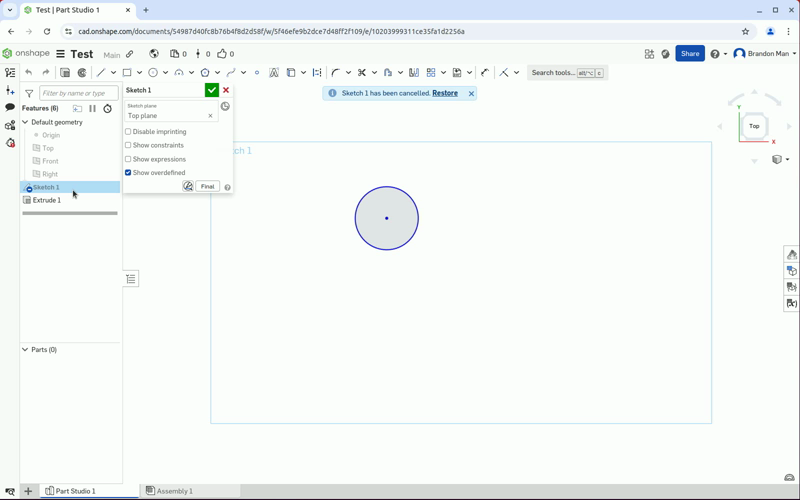
mouse_move(229, 92)
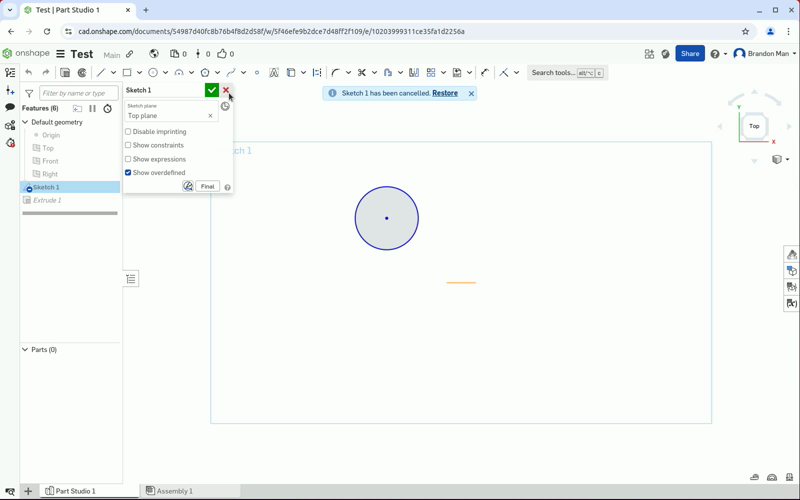
click(229, 92)
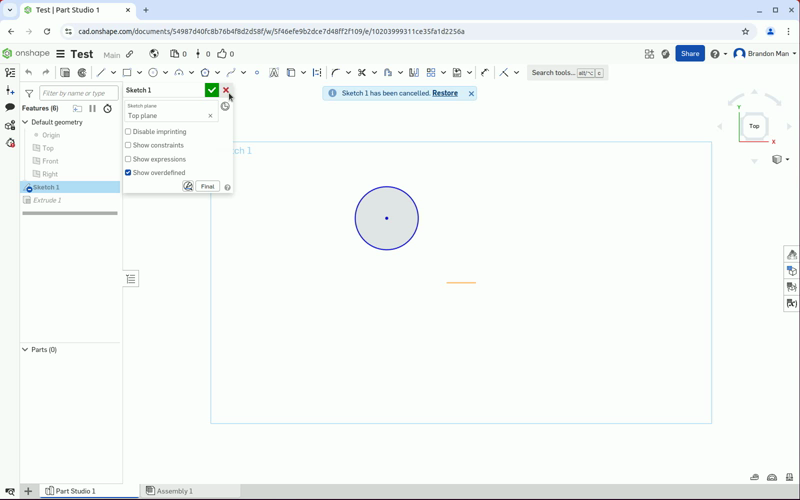
key(shift+s)
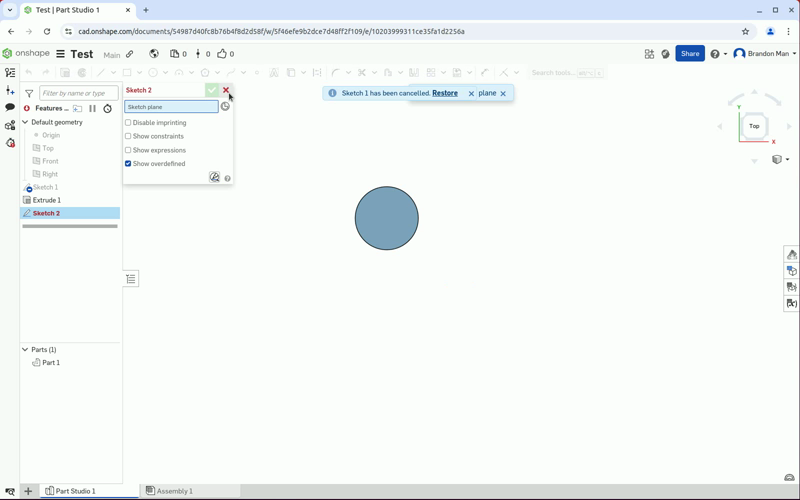
mouse_move(73, 150)
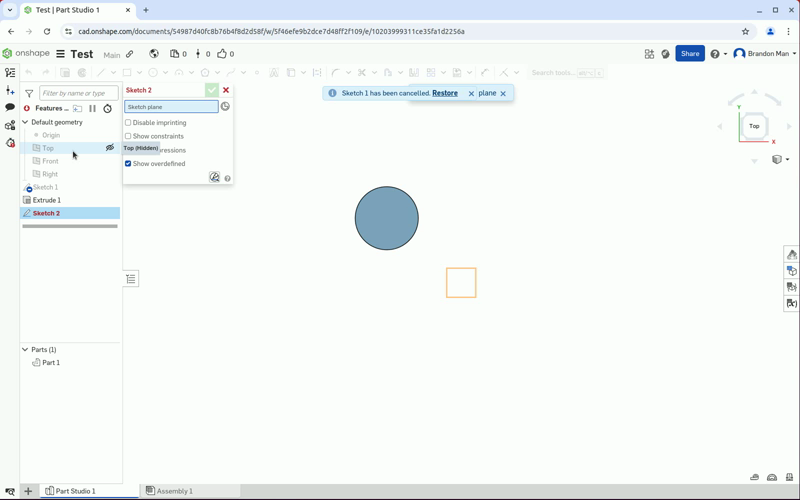
click(73, 150)
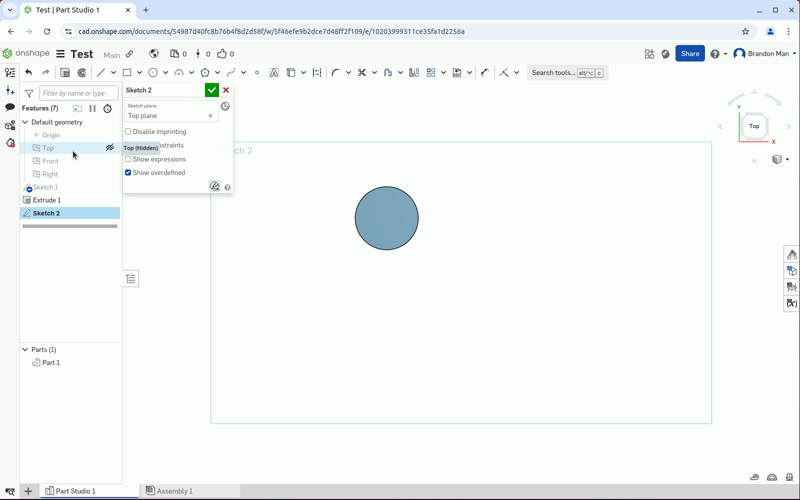
mouse_move(73, 352)
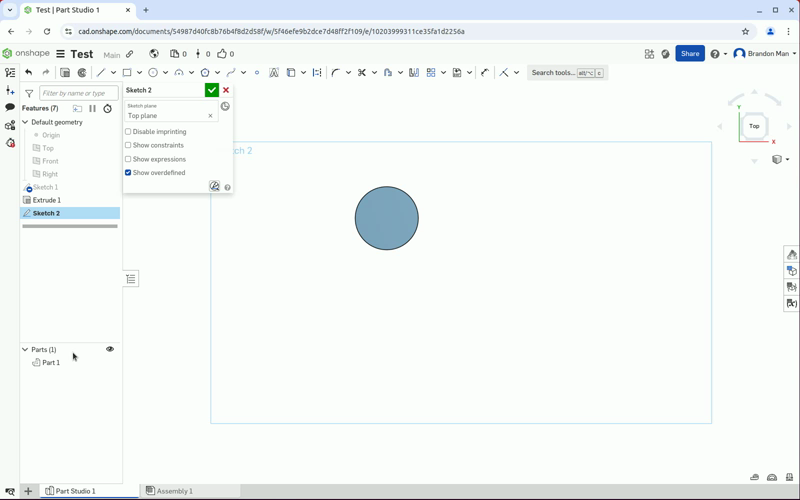
key(y)
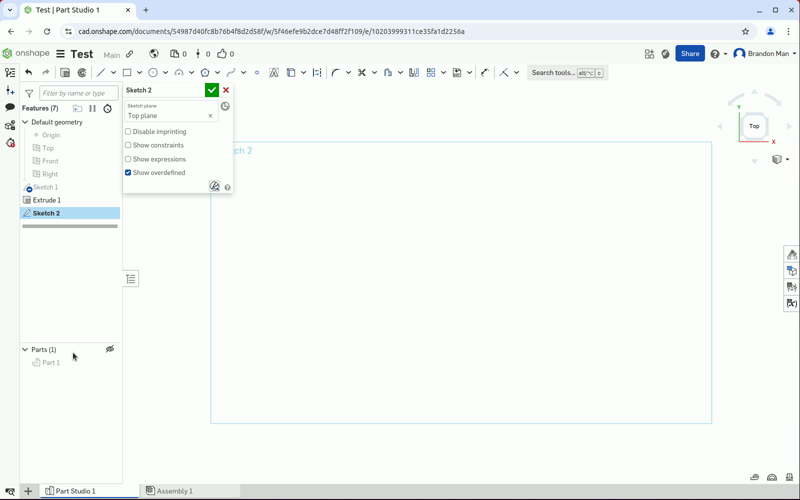
key(c)
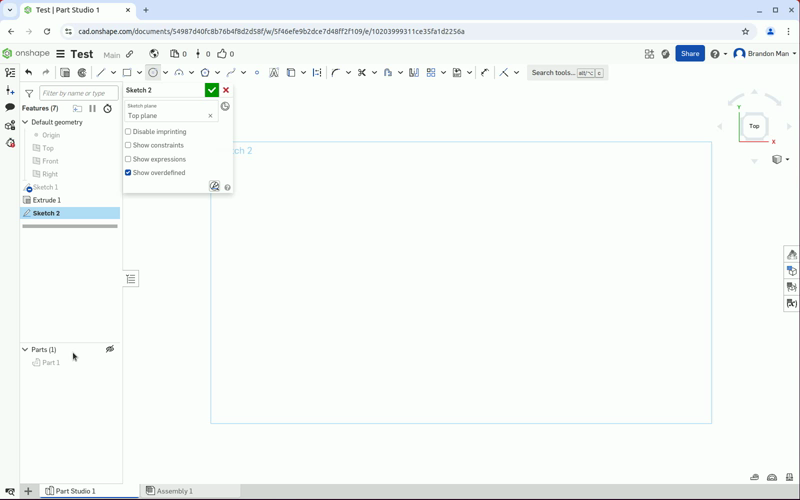
key_down(shift)
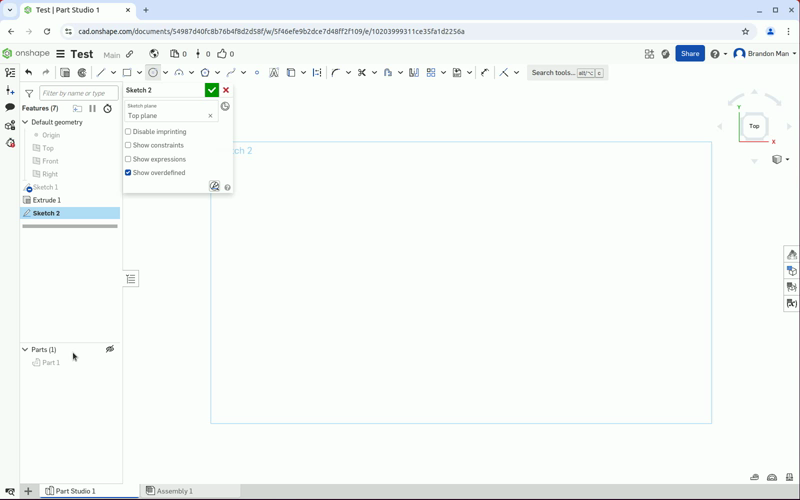
mouse_move(386, 218)
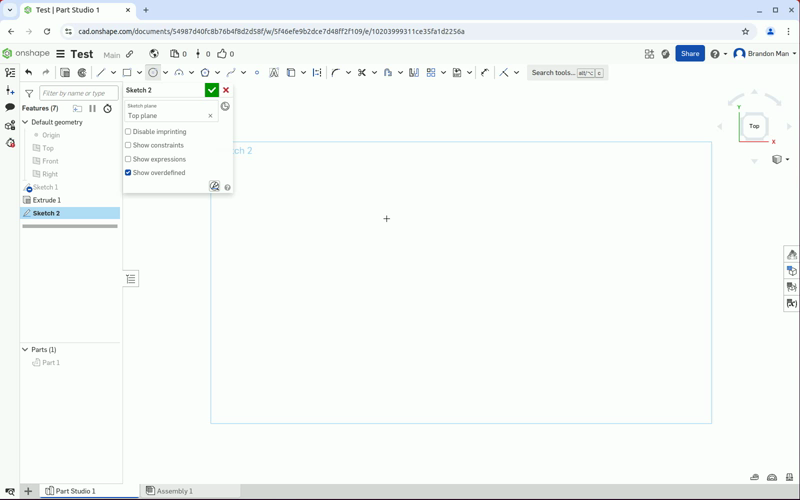
click(386, 218)
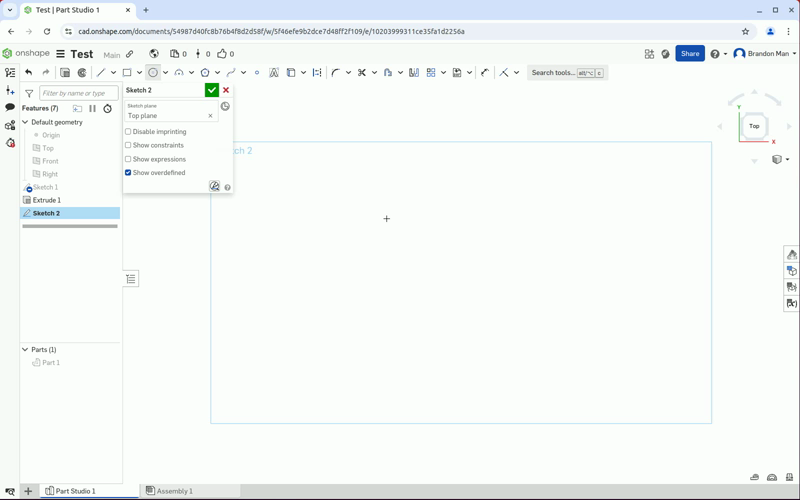
key_up(shift)
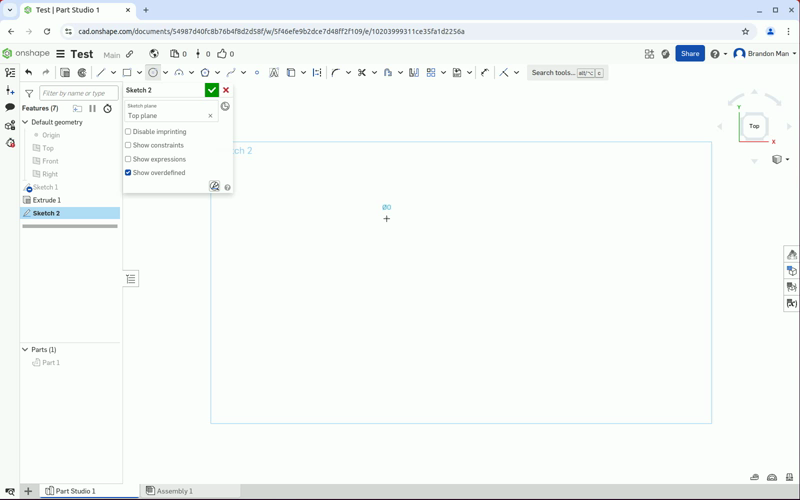
mouse_move(425, 218)
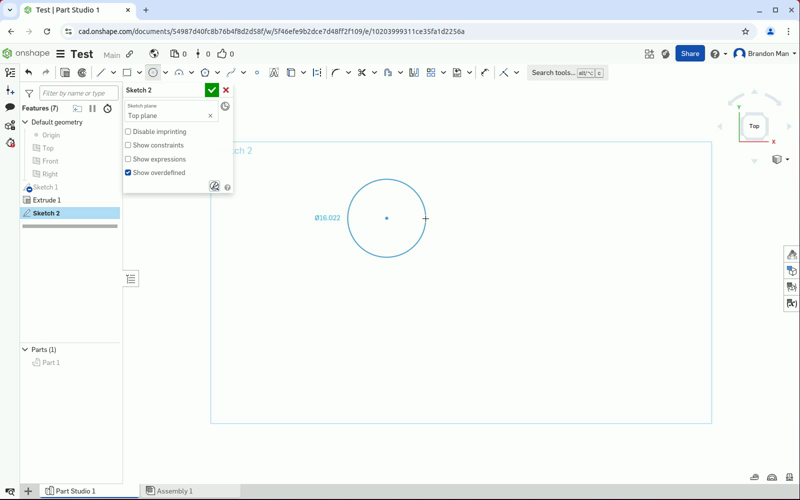
click(425, 218)
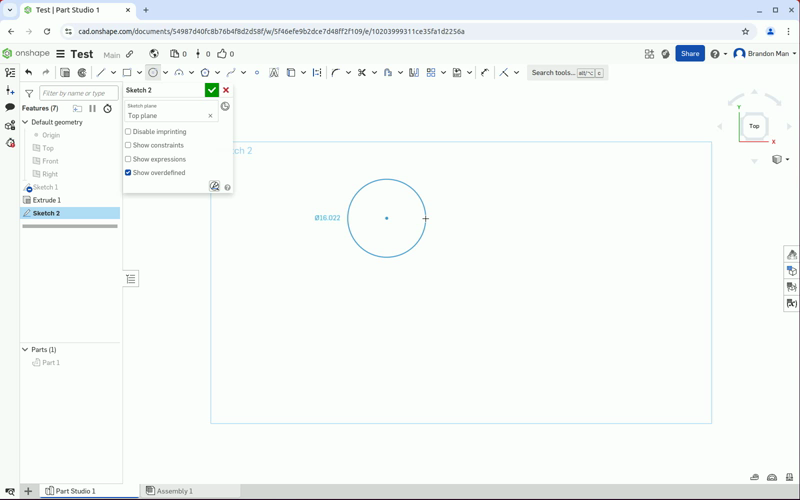
key(esc)
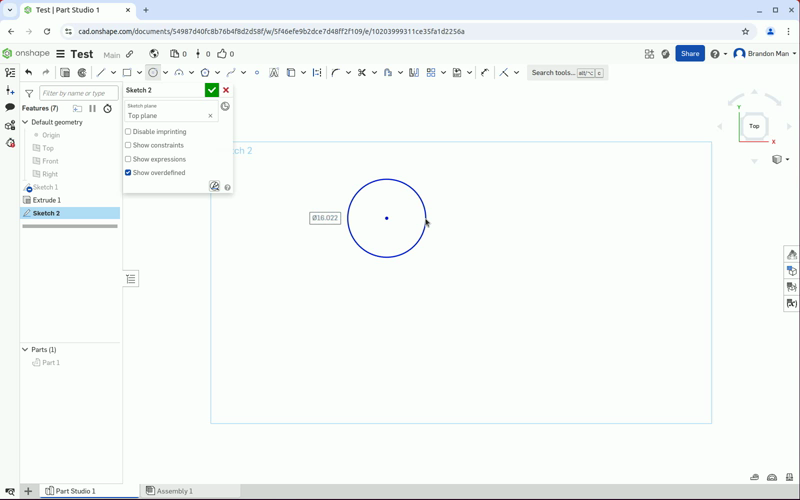
key(c)
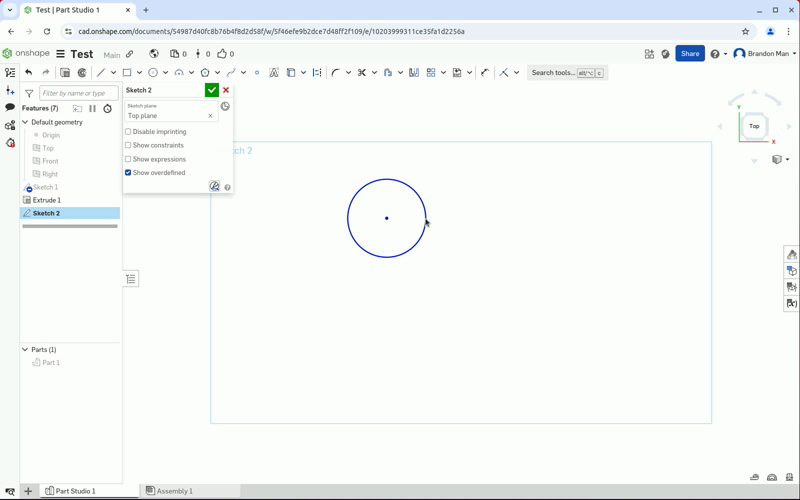
key_down(shift)
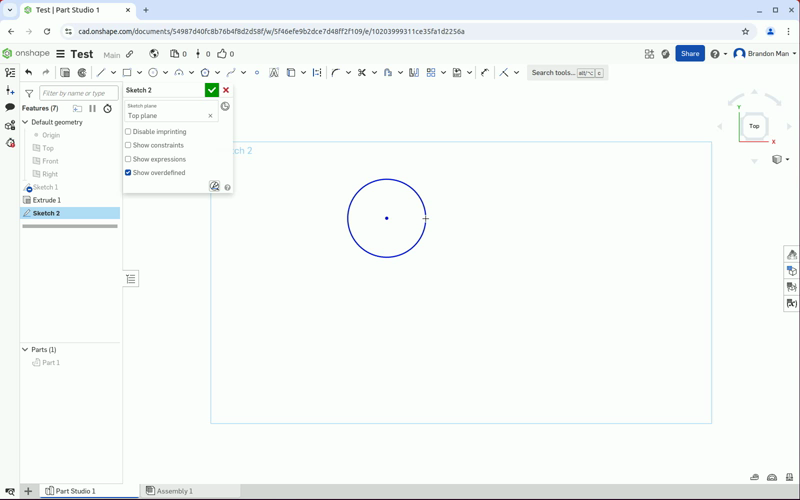
mouse_move(386, 218)
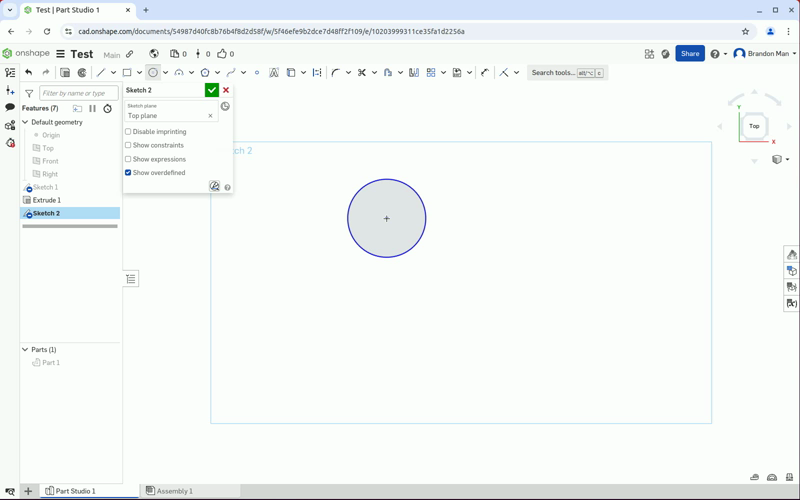
click(386, 218)
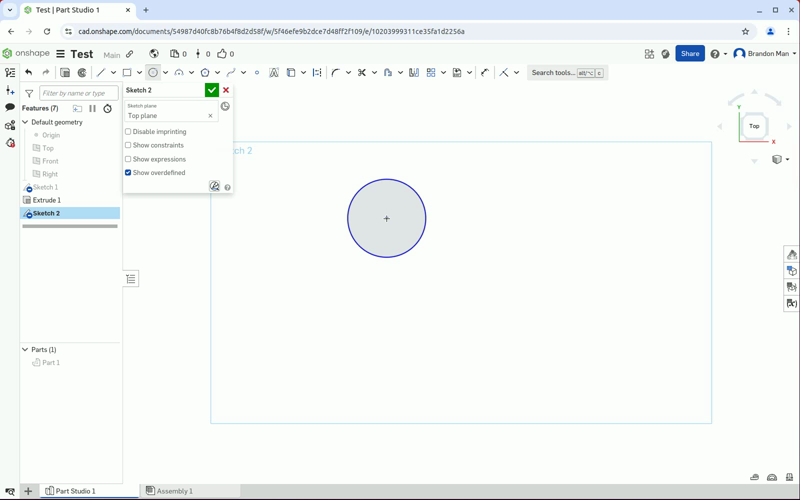
key_up(shift)
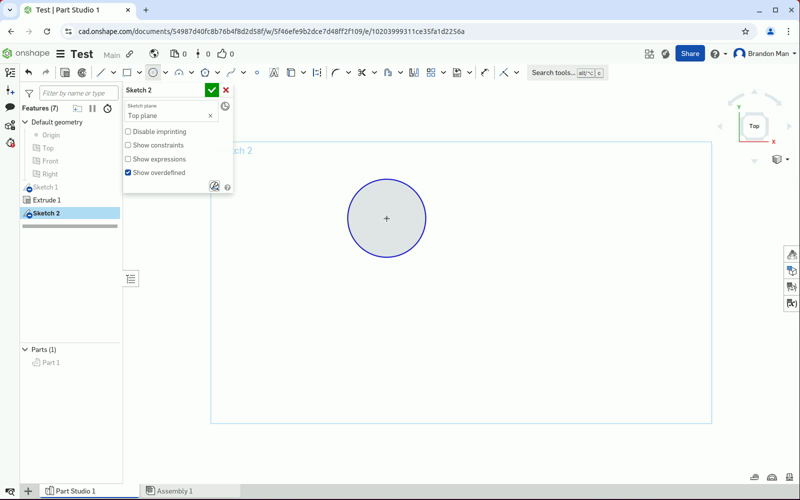
mouse_move(418, 218)
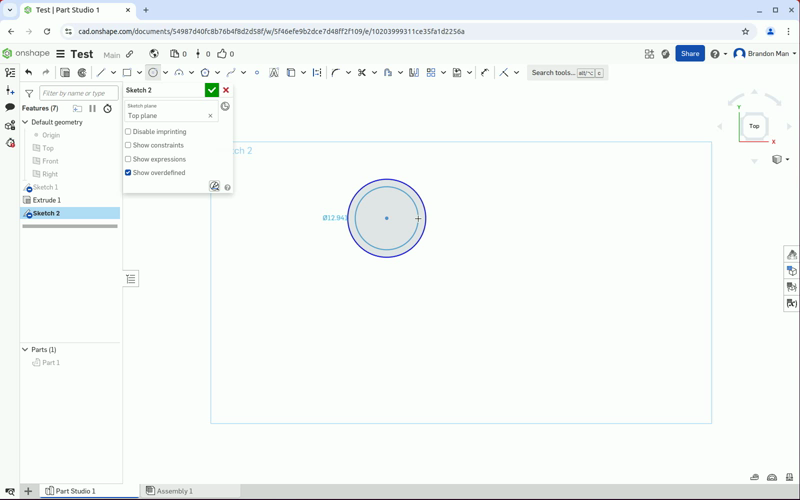
click(418, 218)
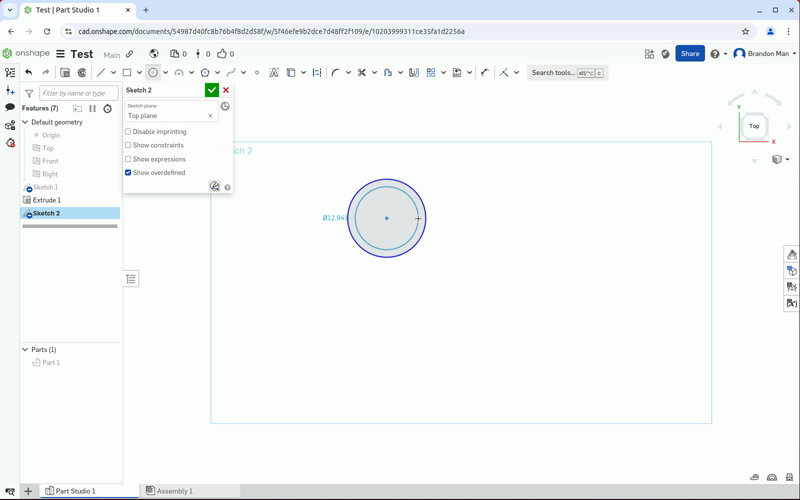
key(esc)
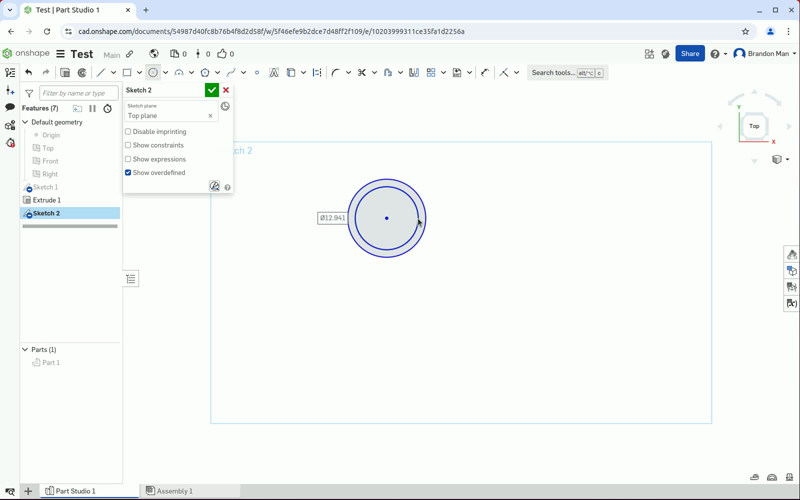
mouse_move(362, 245)
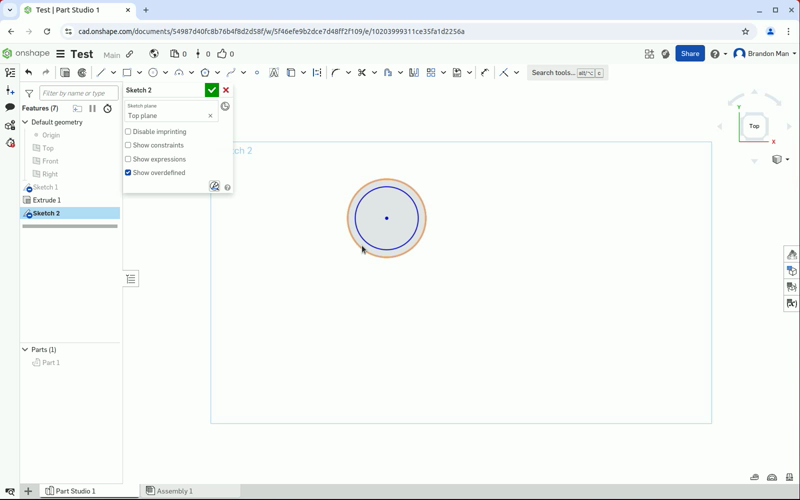
scroll(6)
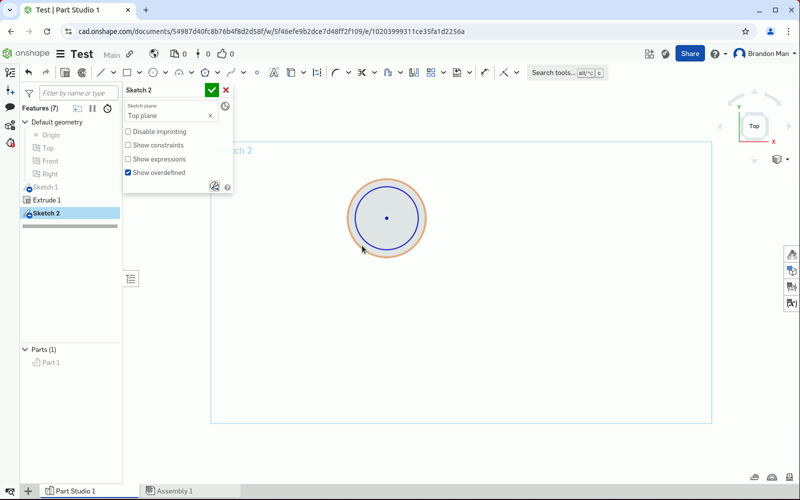
scroll(6)
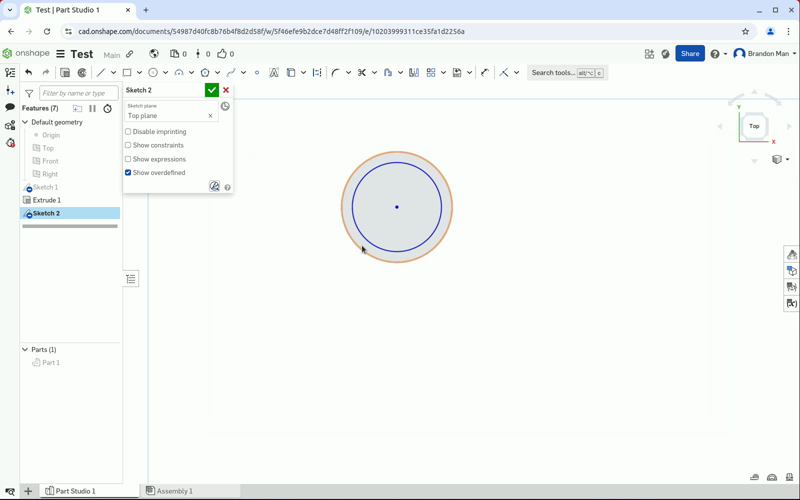
scroll(6)
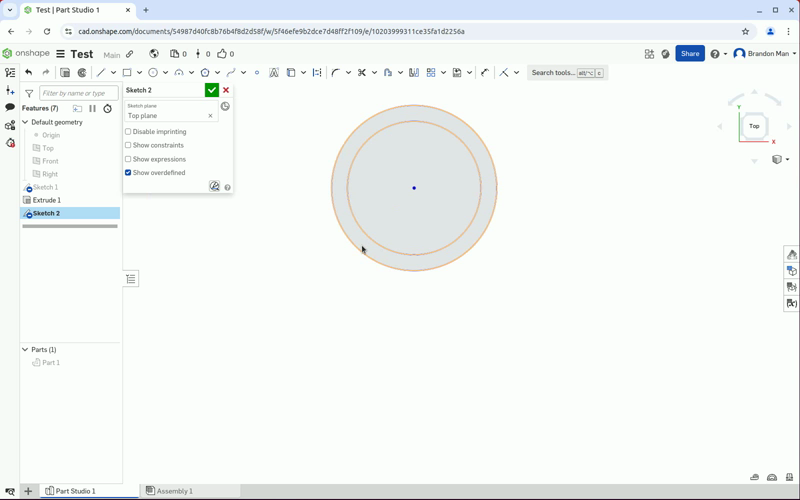
scroll(6)
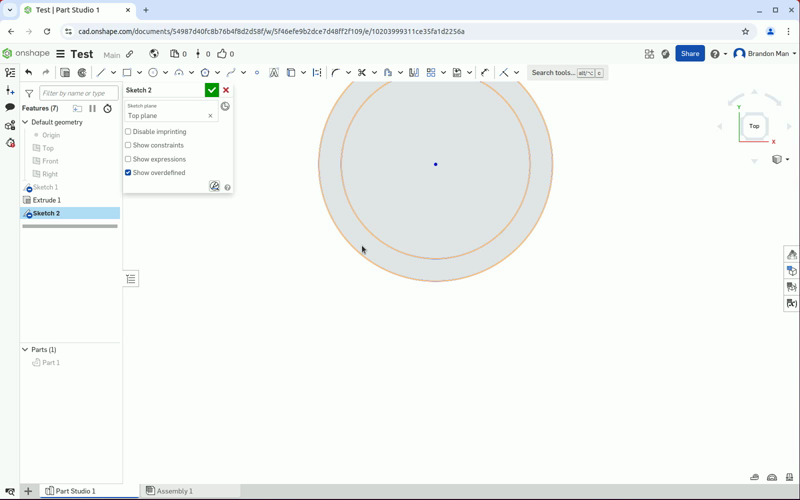
scroll(6)
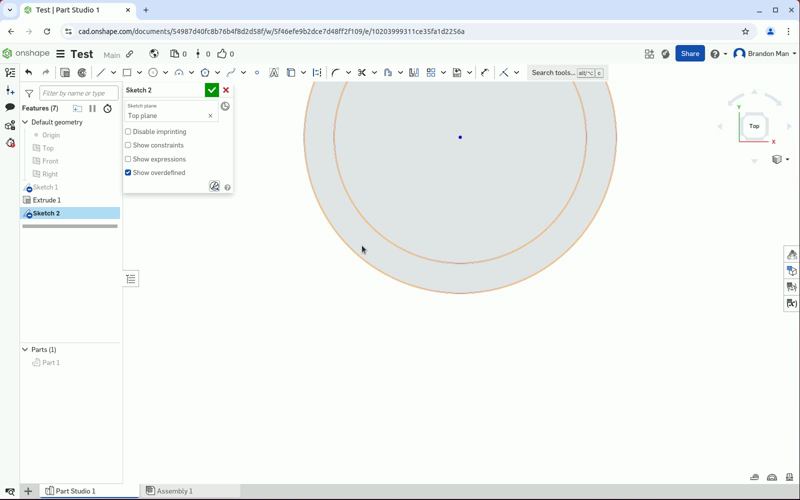
scroll(6)
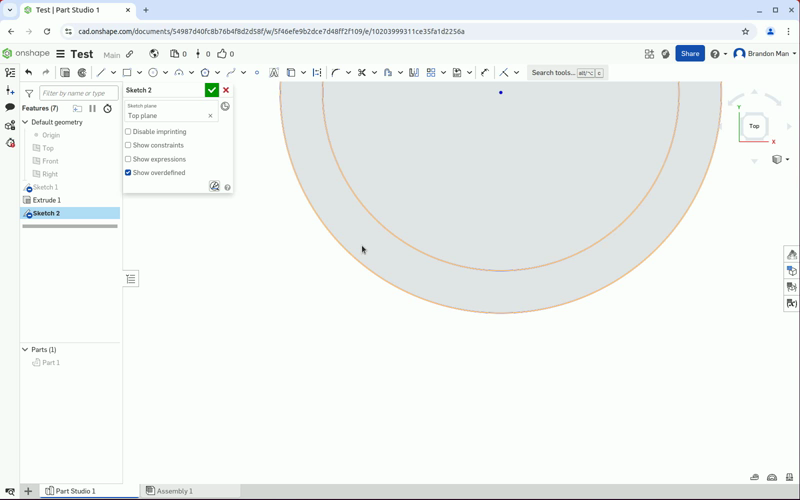
scroll(6)
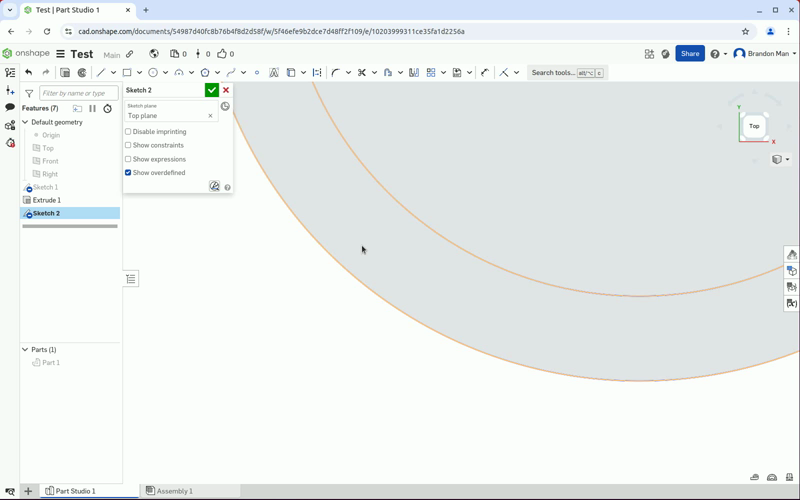
click(362, 245)
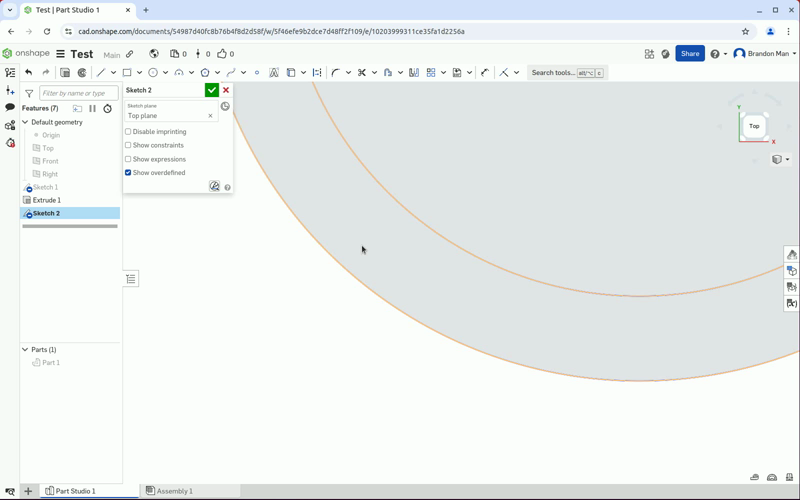
scroll(-6)
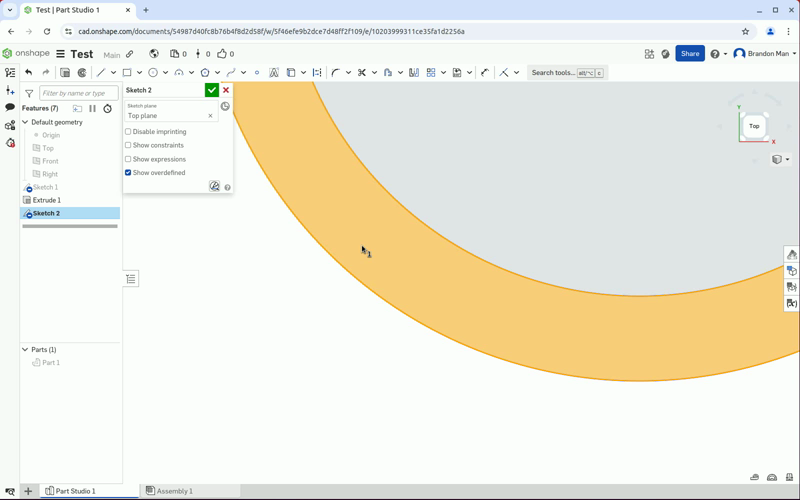
scroll(-6)
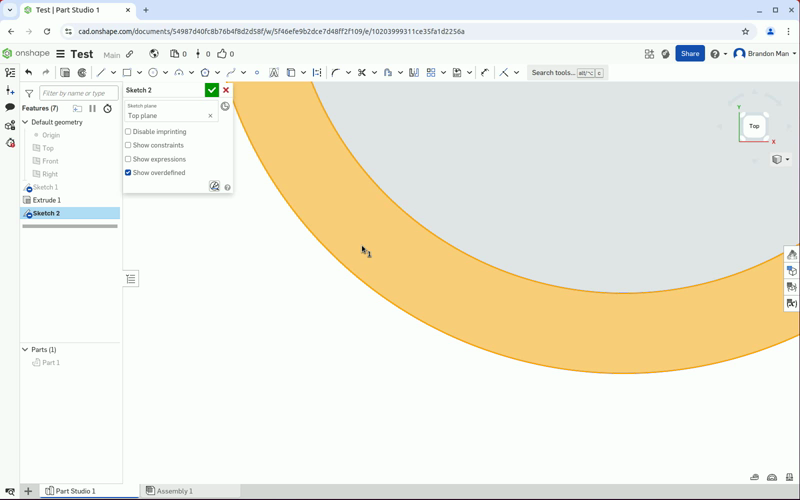
scroll(-6)
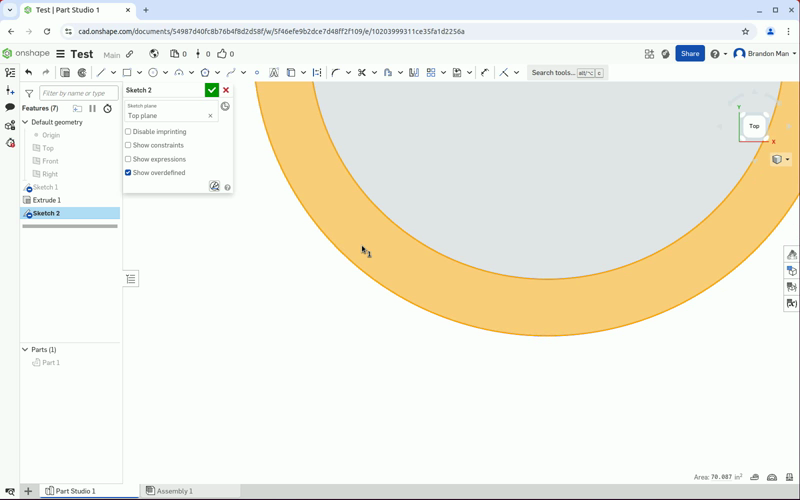
scroll(-6)
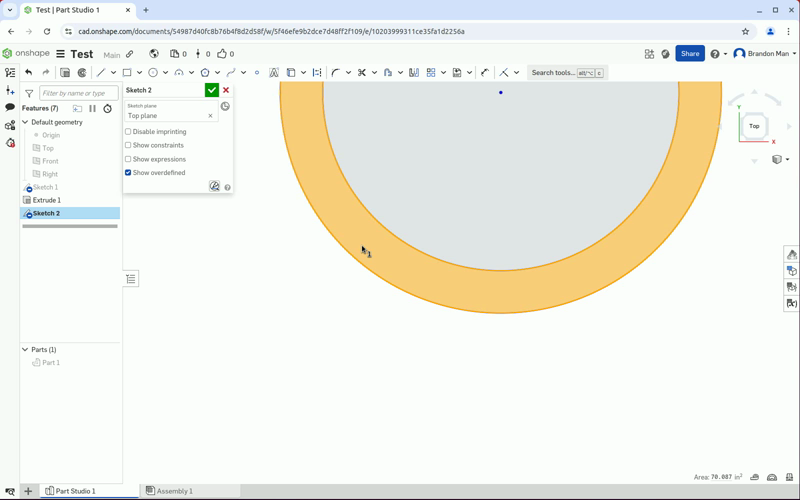
scroll(-6)
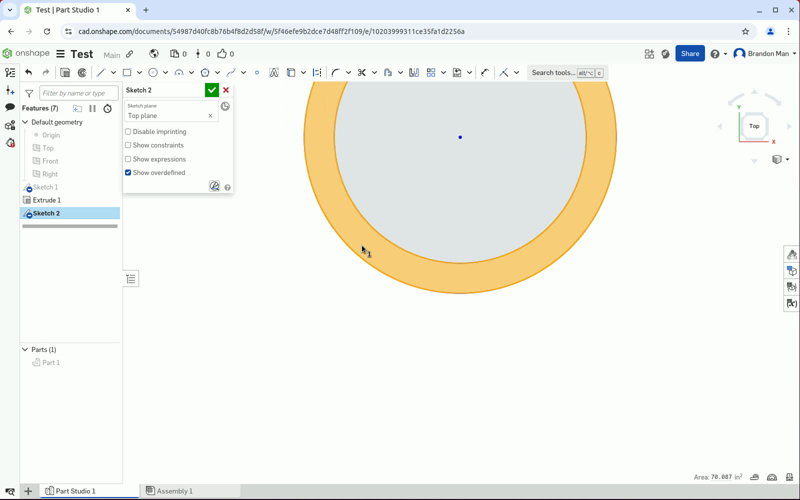
scroll(-6)
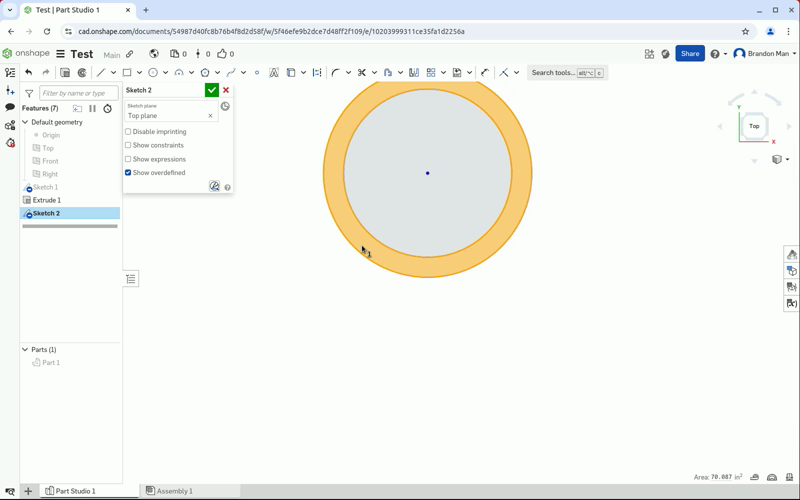
scroll(-6)
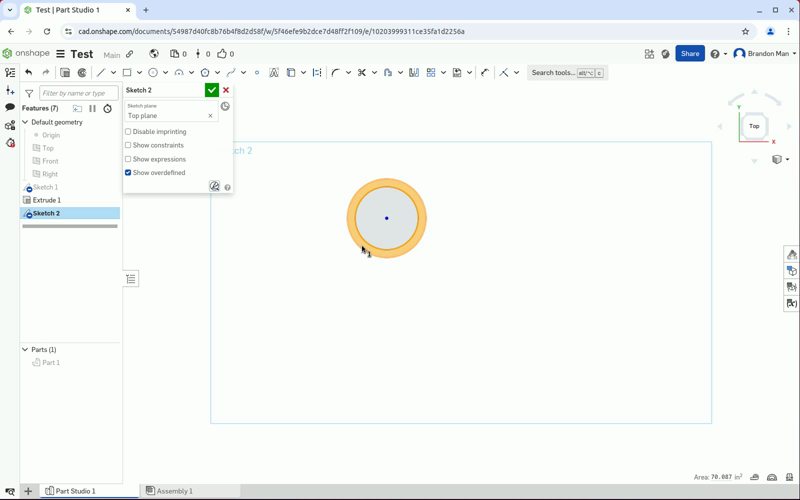
mouse_move(73, 352)
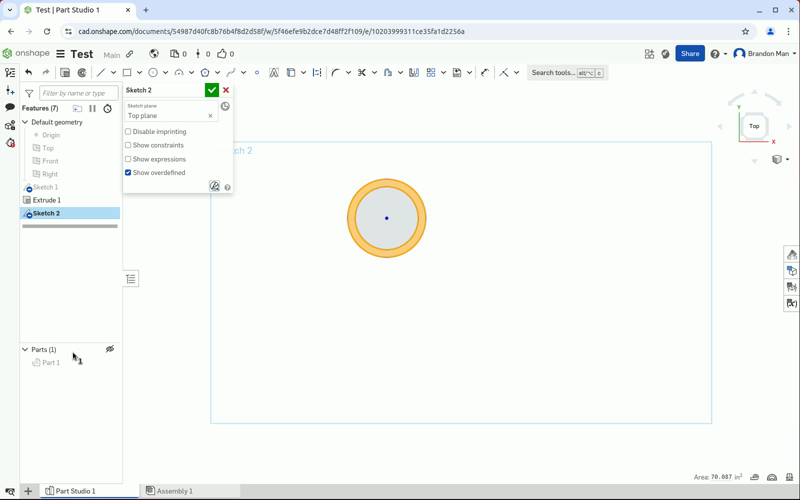
key(shift+y)
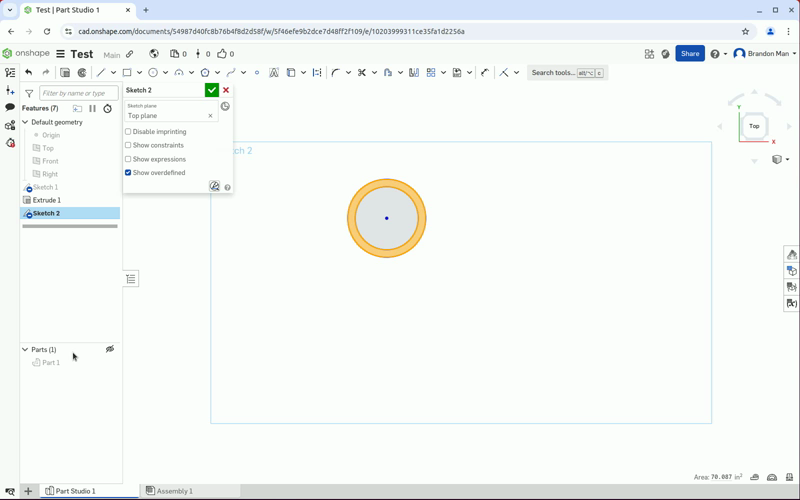
key(shift+e)
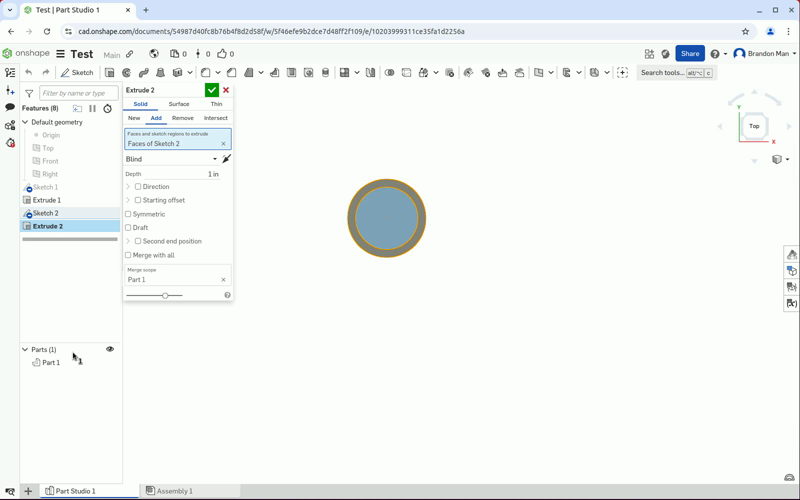
mouse_move(143, 106)
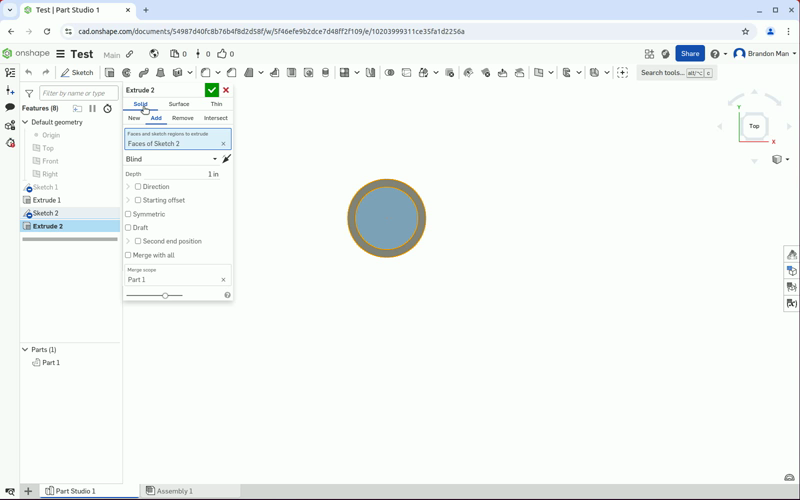
click(143, 106)
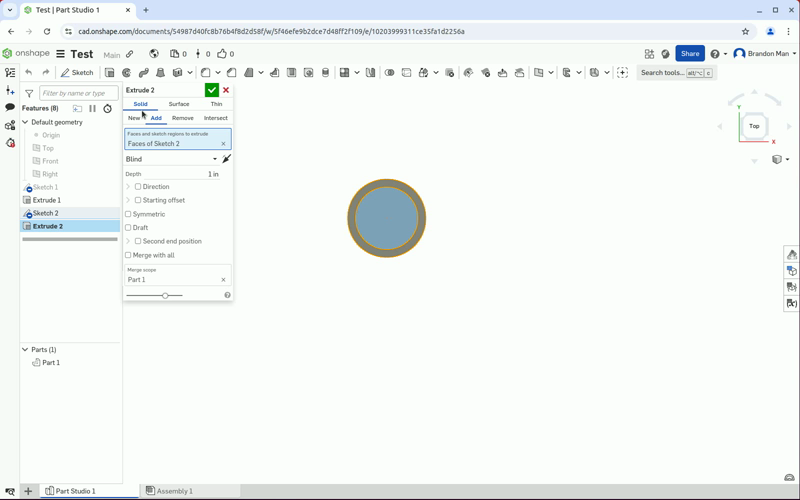
mouse_move(137, 120)
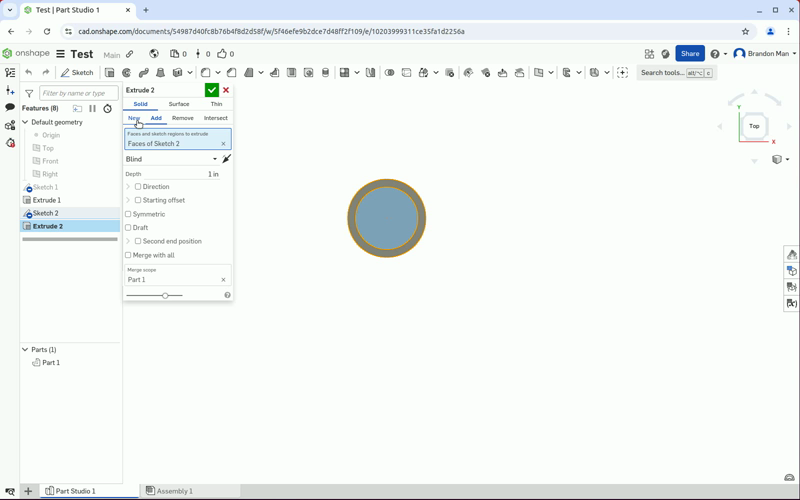
click(137, 120)
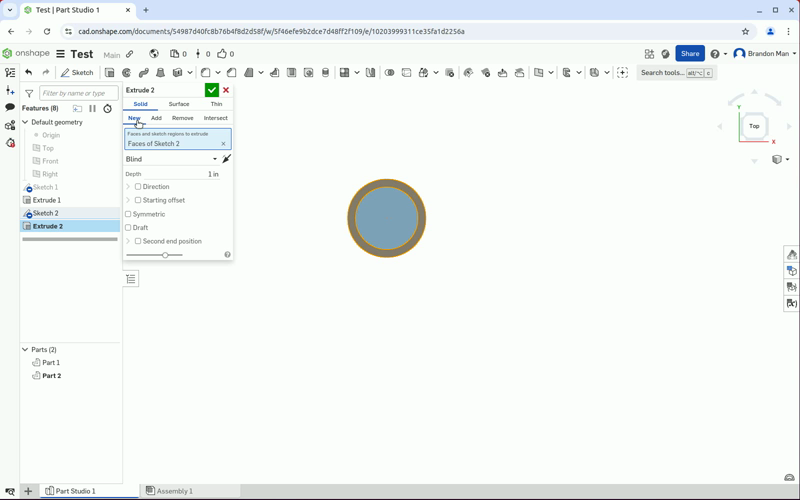
key(tab, 4)
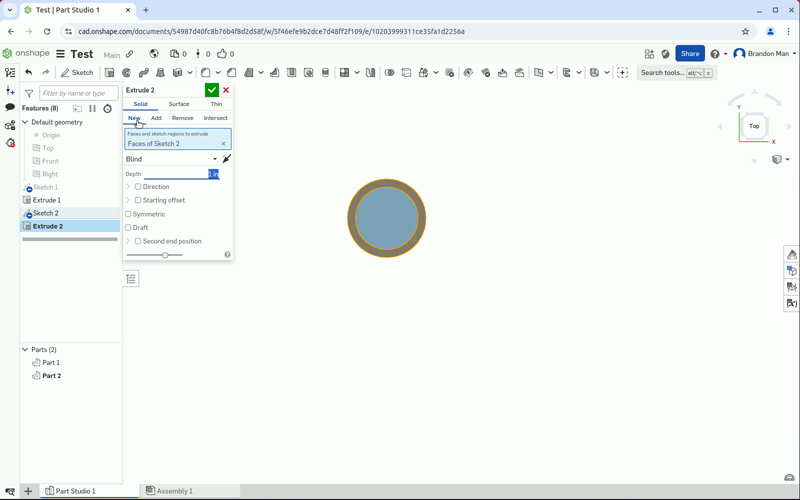
text(1.444)
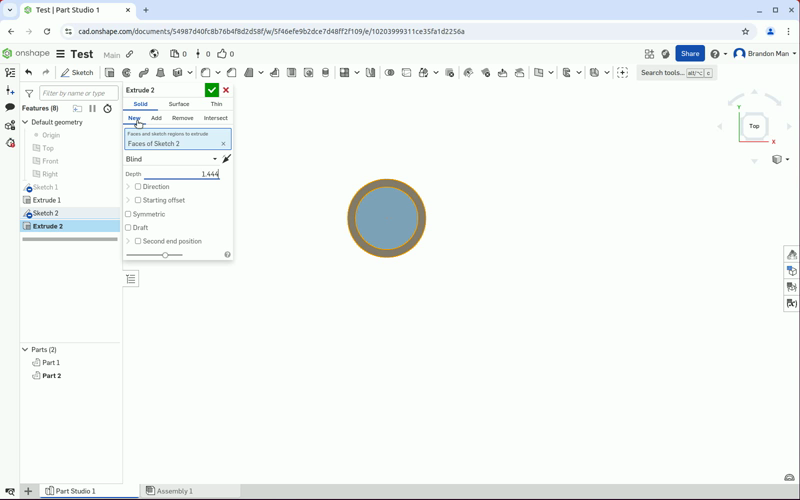
key(enter)
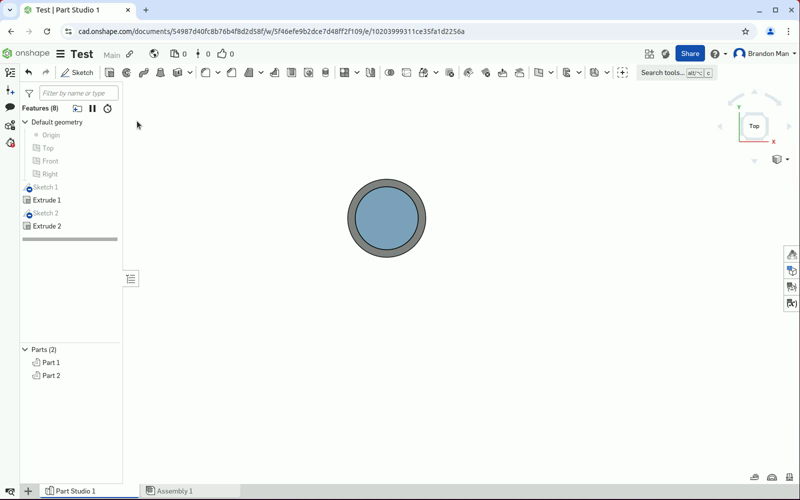
key(shift+h)
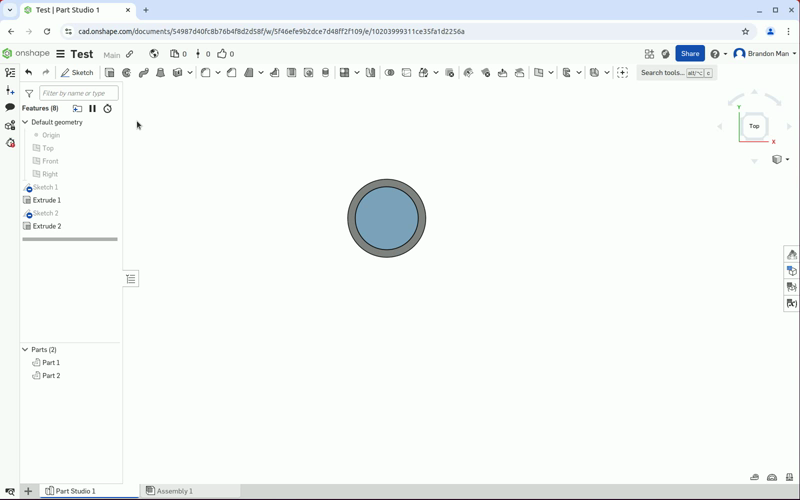
key(shift+h)
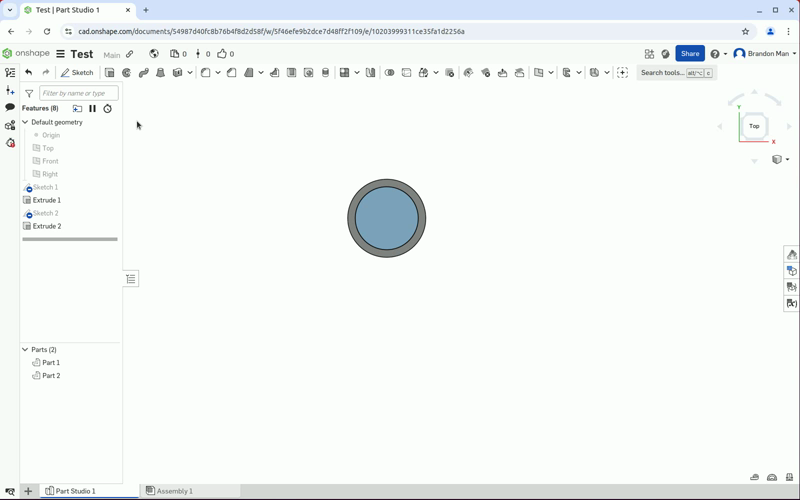
mouse_move(73, 189)
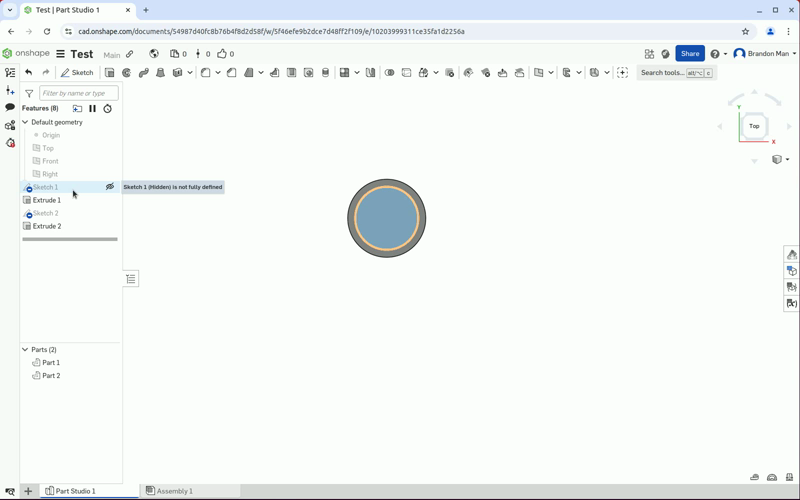
click(73, 189)
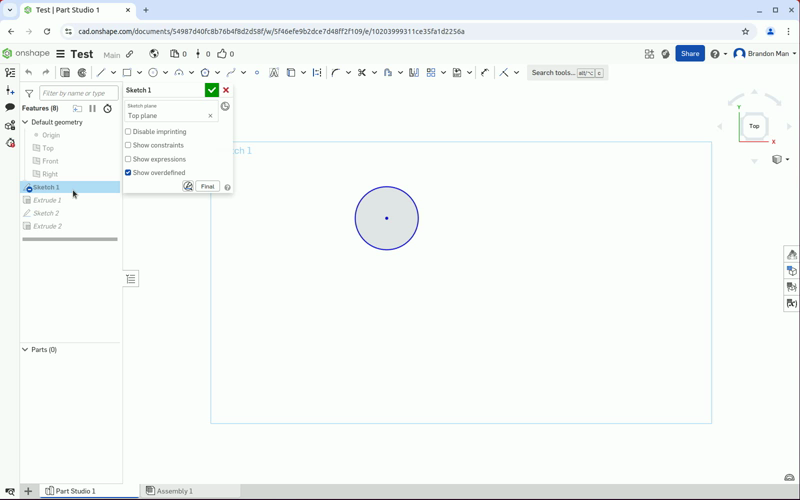
mouse_move(229, 92)
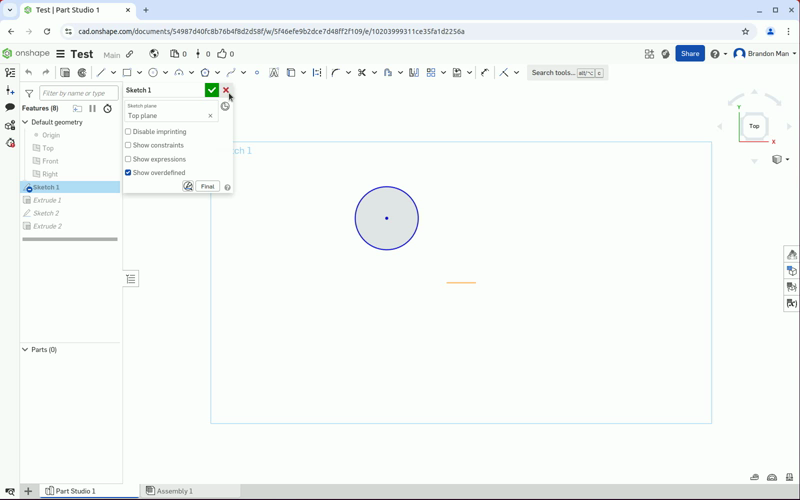
click(229, 92)
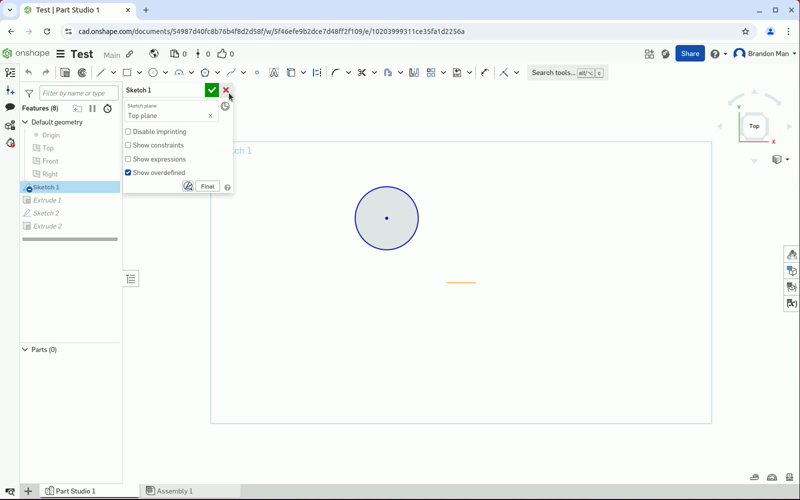
key(shift+s)
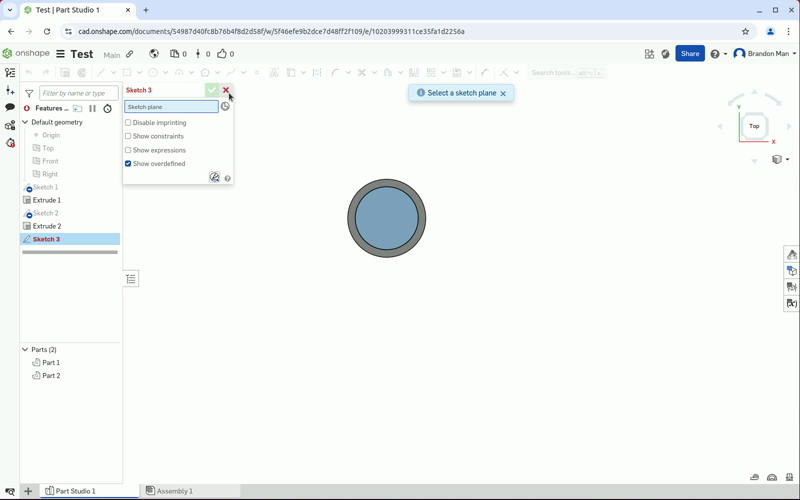
mouse_move(73, 150)
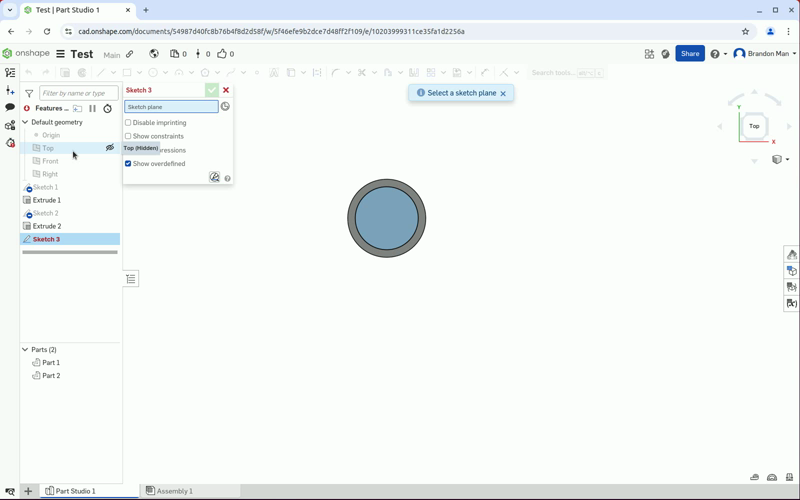
click(73, 150)
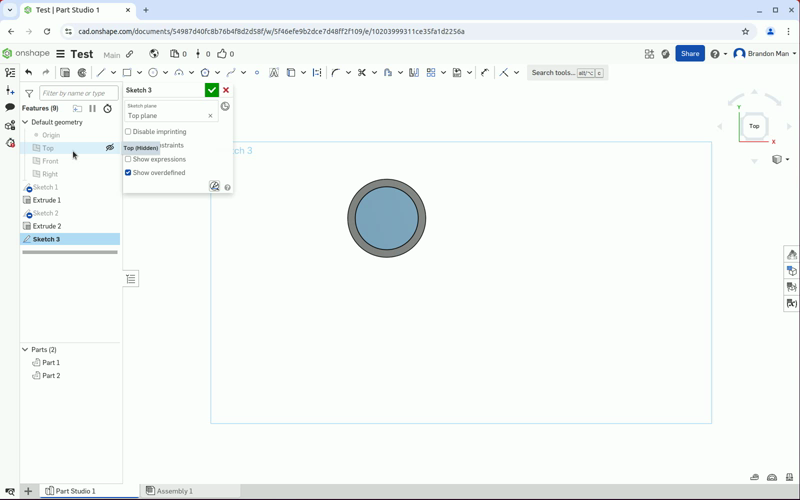
mouse_move(73, 352)
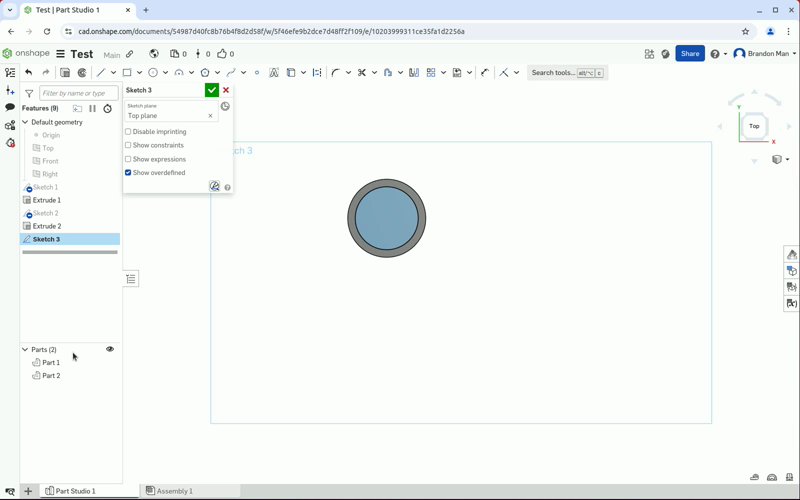
key(y)
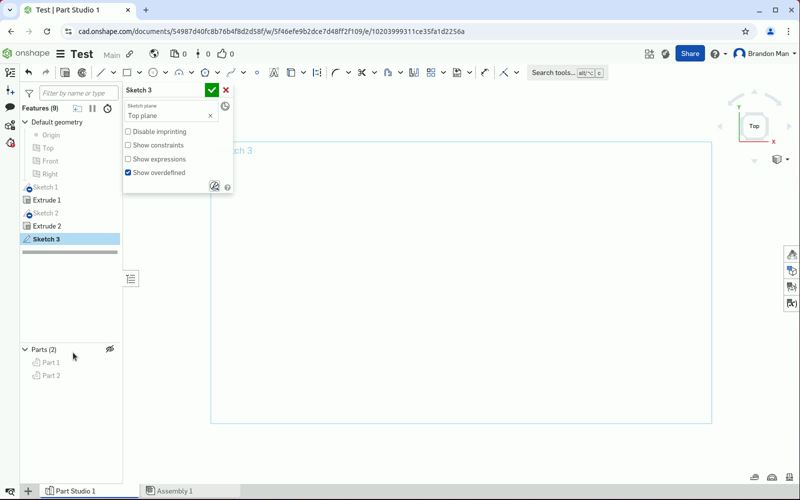
key(c)
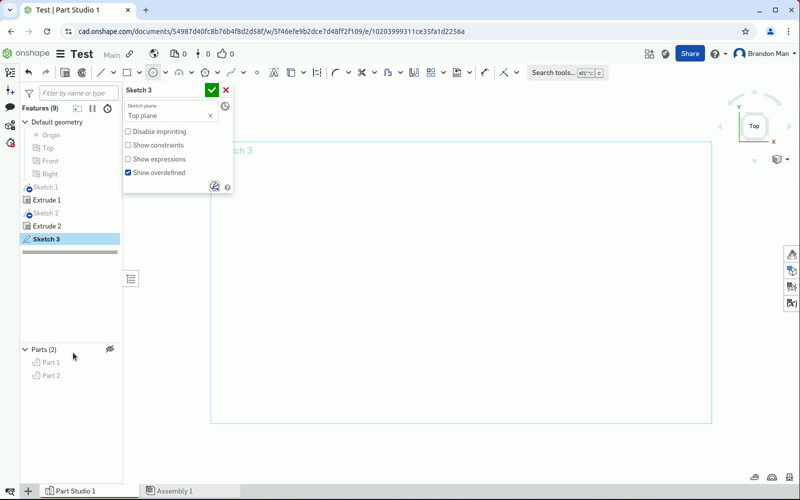
key_down(shift)
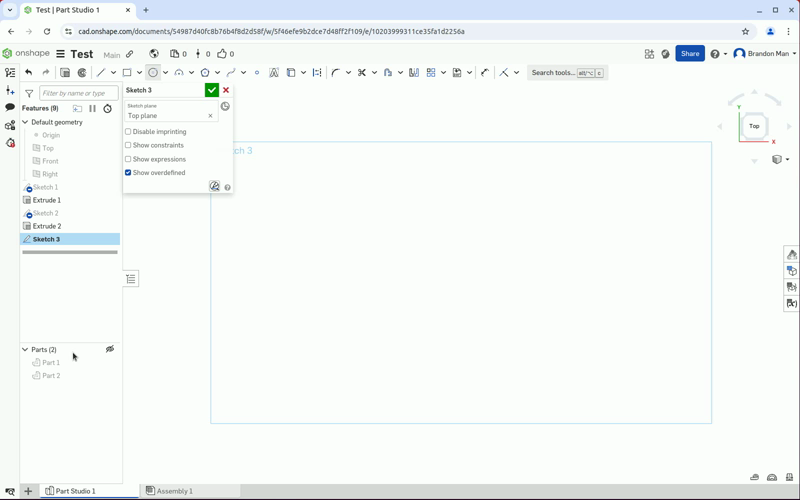
mouse_move(386, 218)
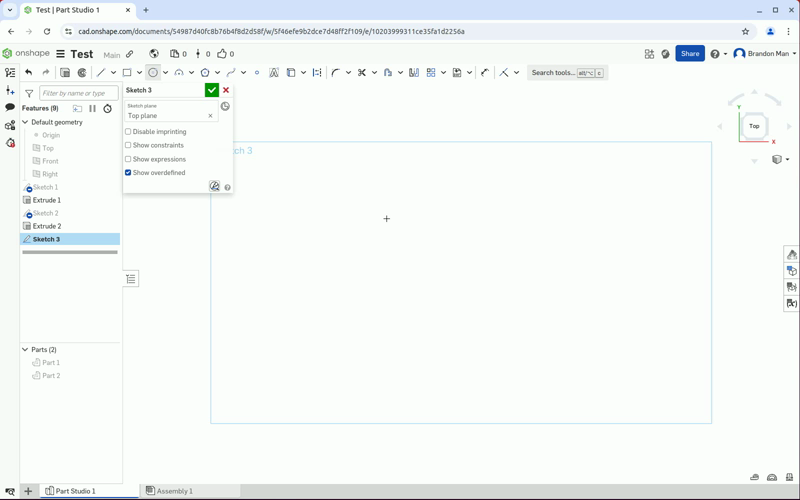
click(386, 218)
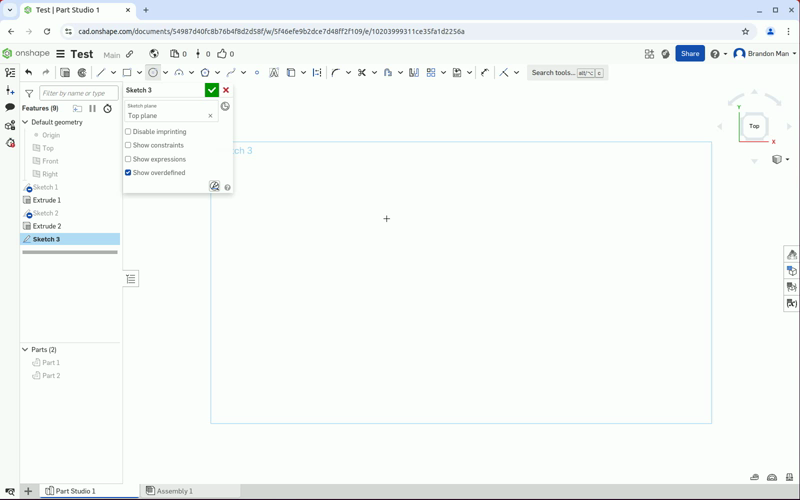
key_up(shift)
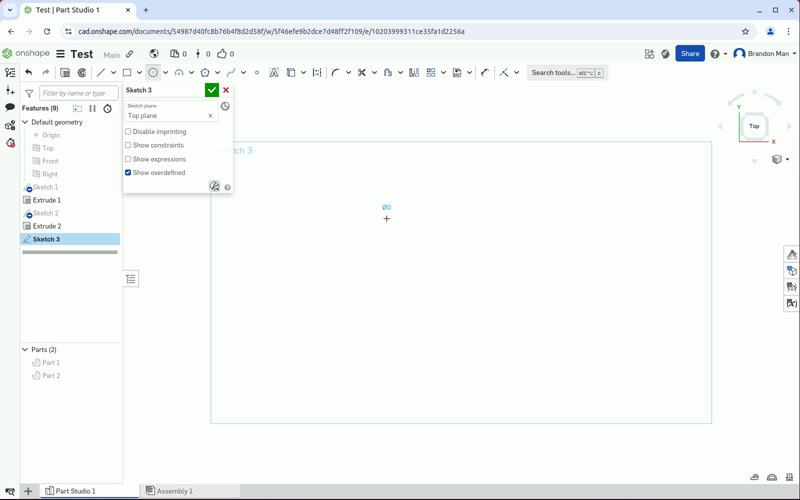
mouse_move(425, 218)
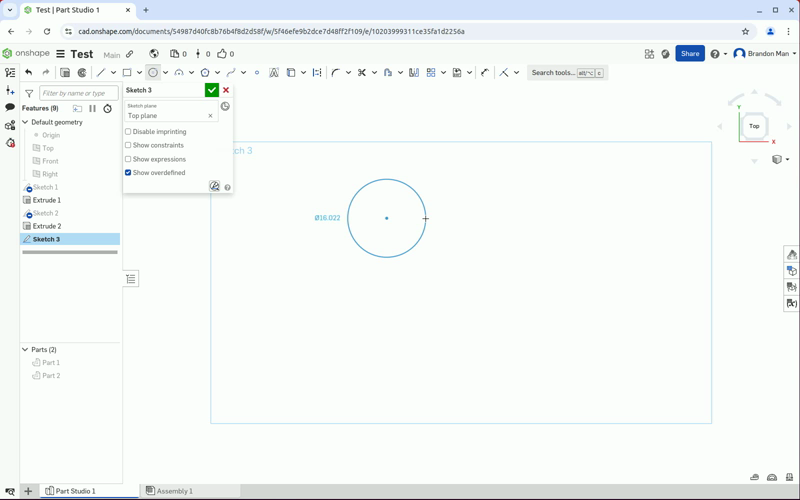
click(425, 218)
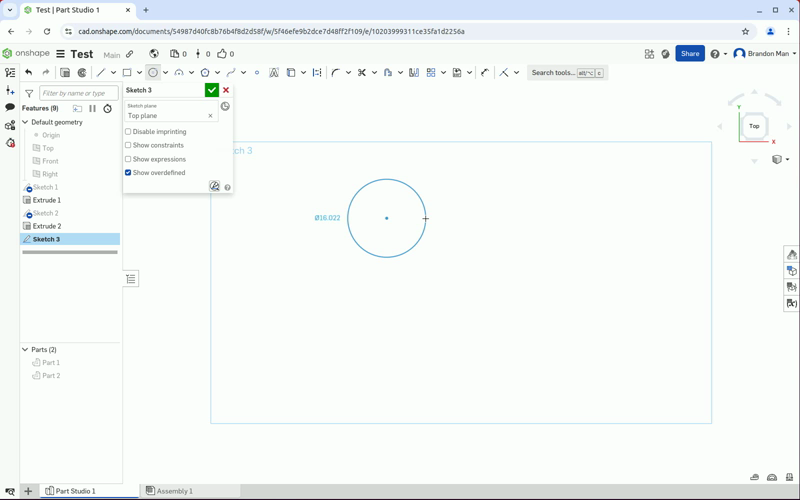
key(esc)
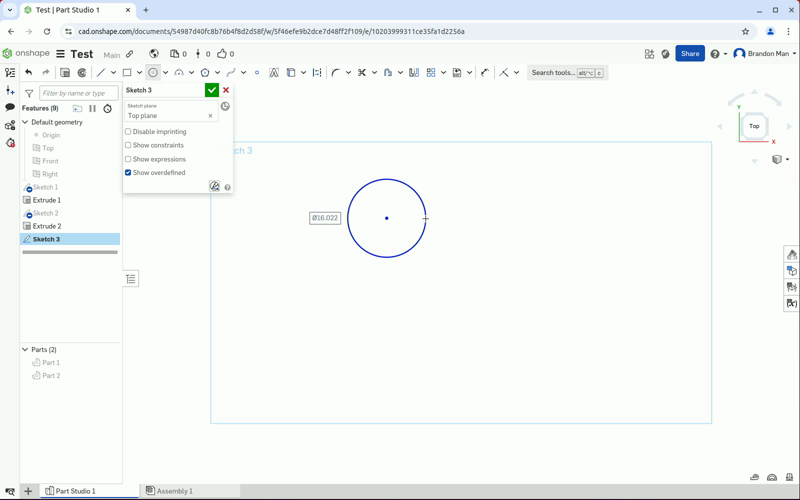
key(c)
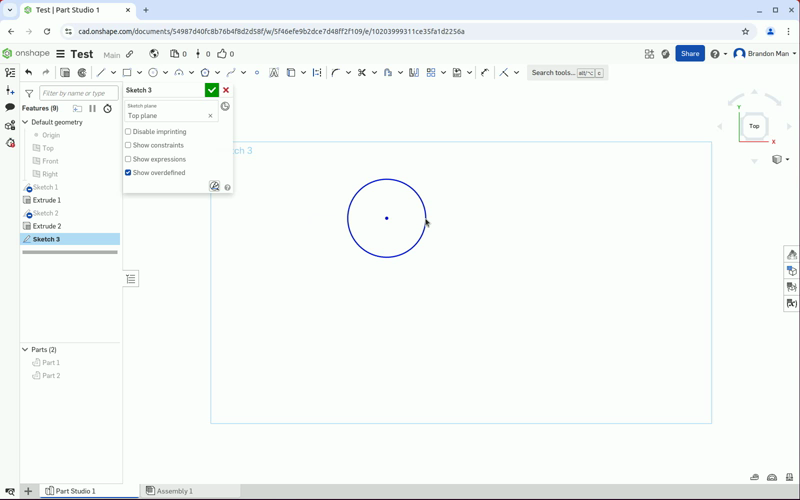
key_down(shift)
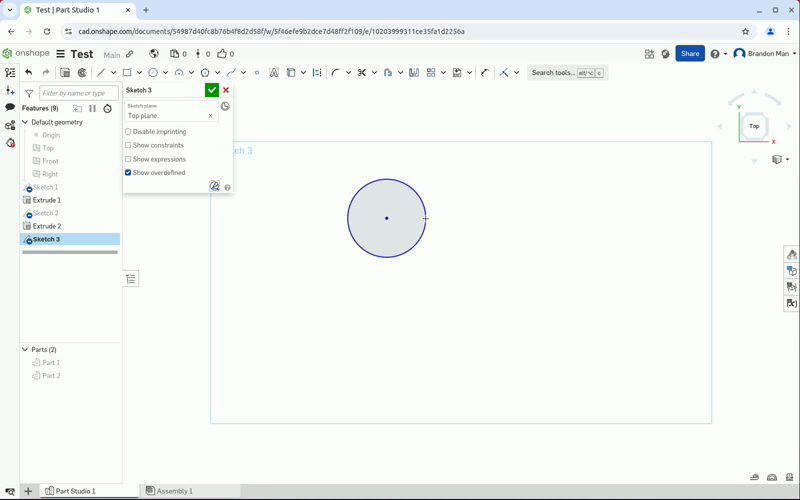
mouse_move(386, 218)
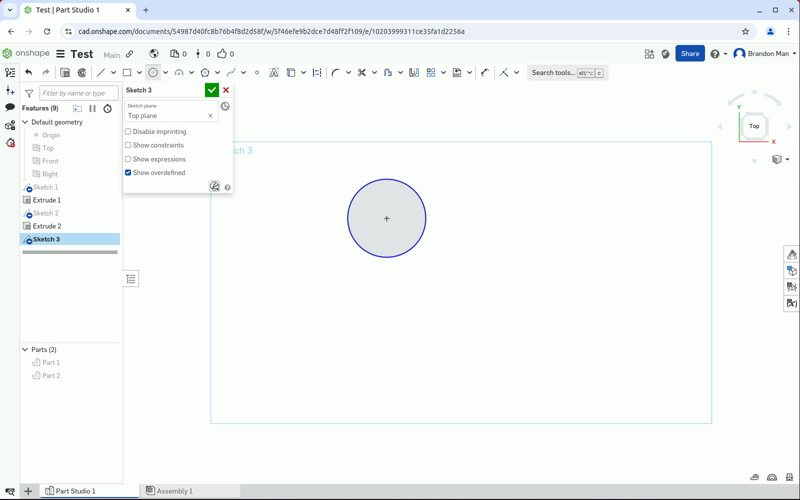
click(386, 218)
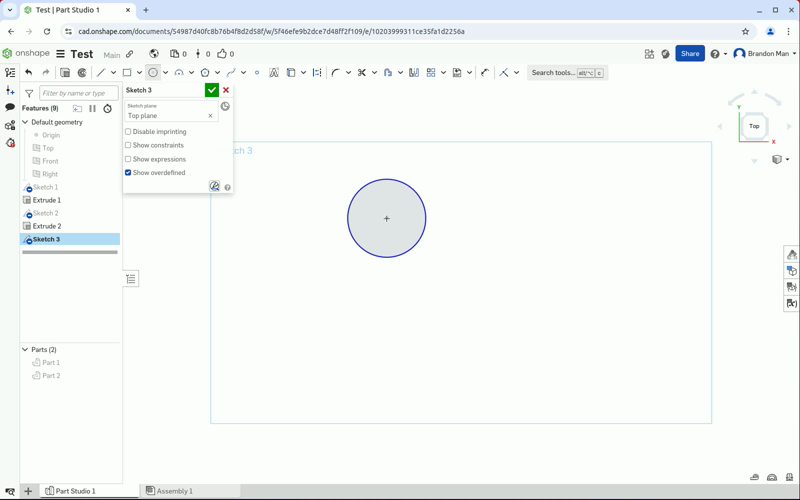
key_up(shift)
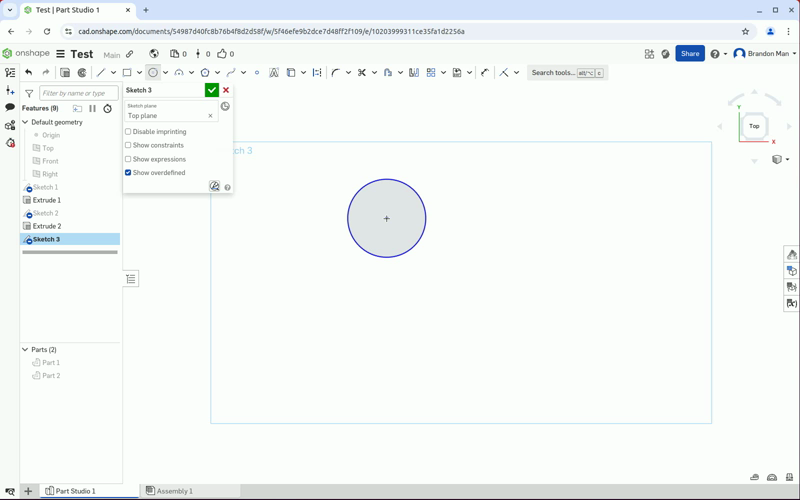
mouse_move(418, 218)
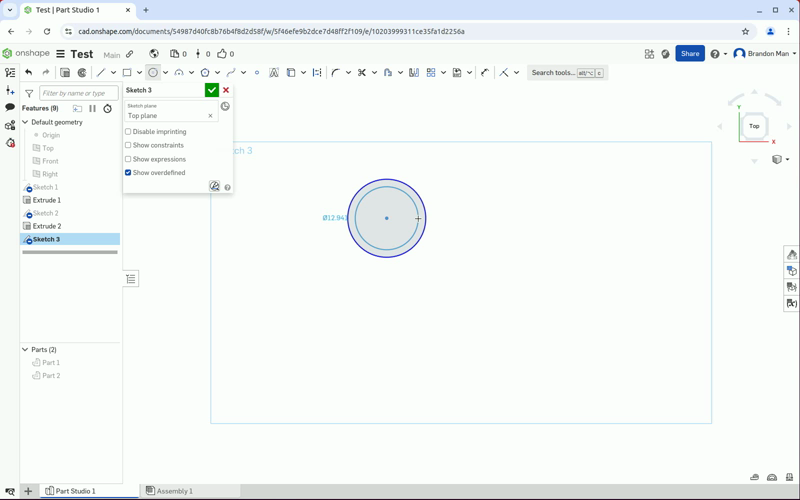
click(418, 218)
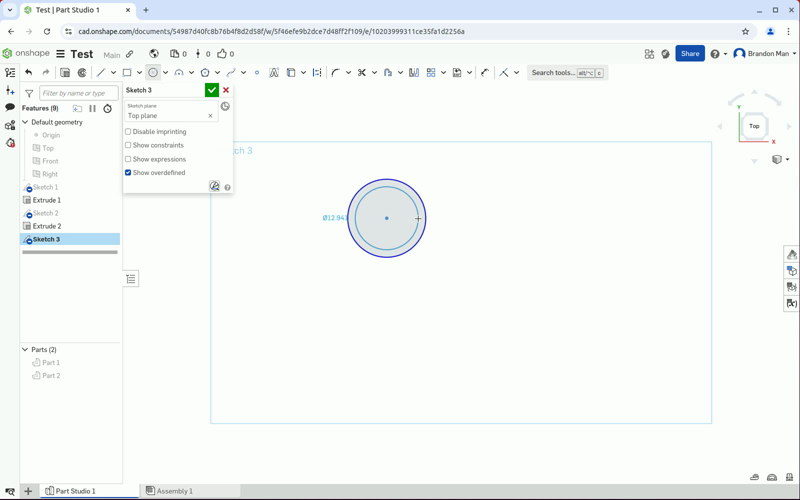
key(esc)
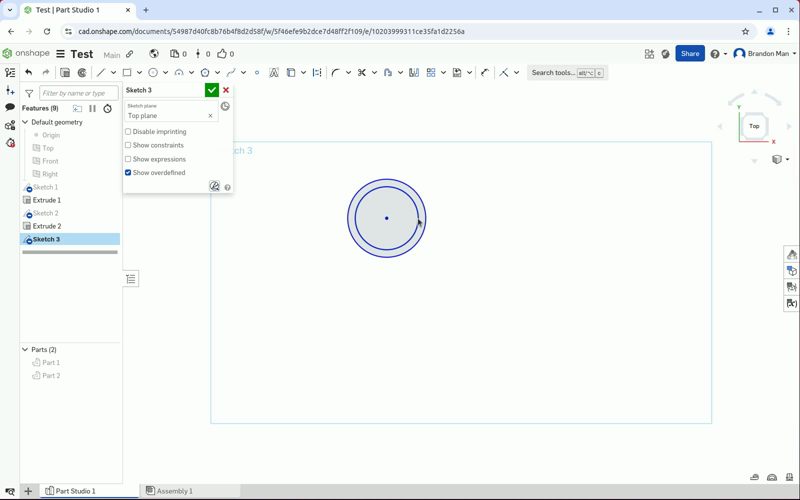
mouse_move(379, 252)
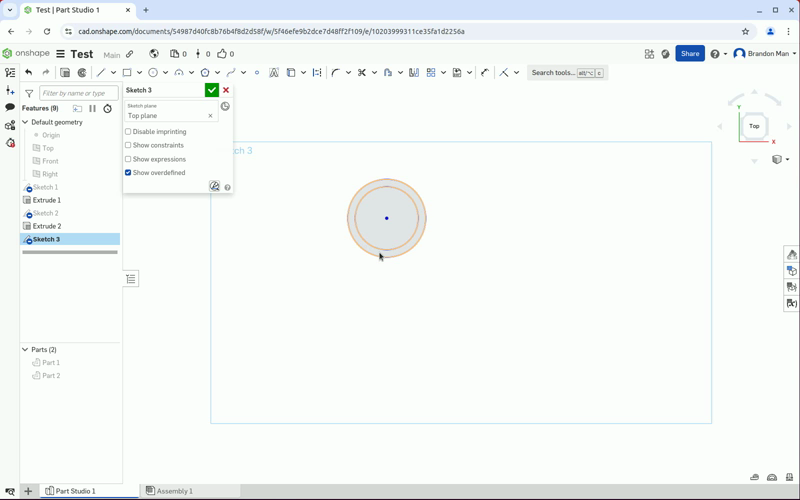
scroll(6)
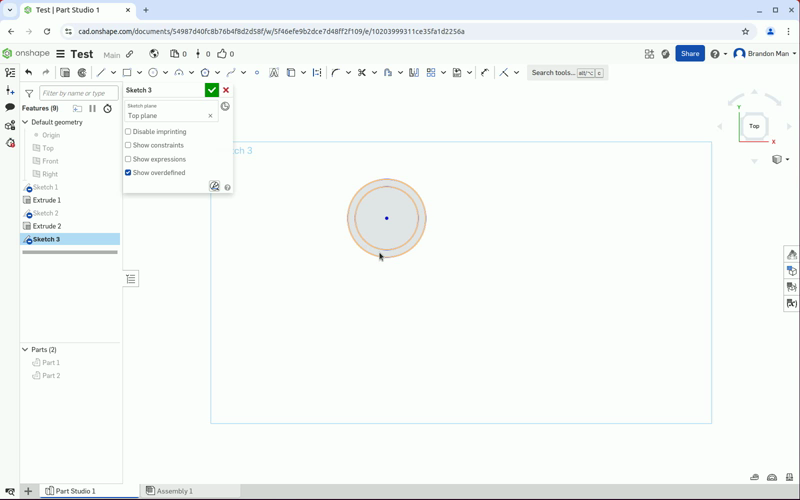
scroll(6)
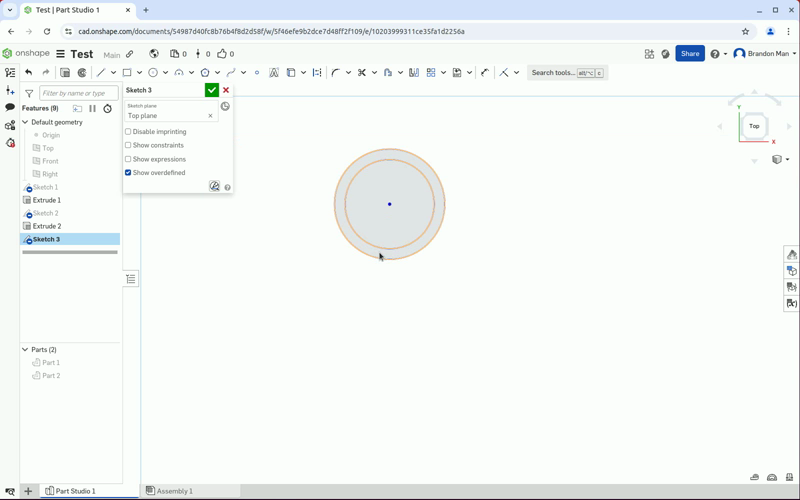
scroll(6)
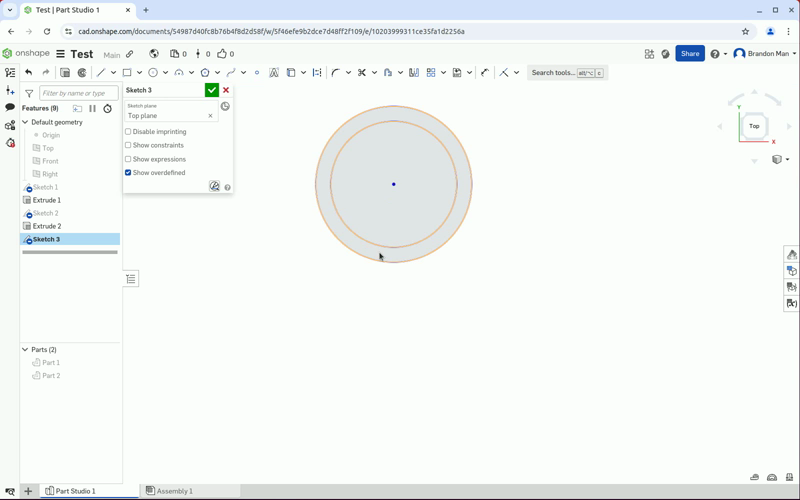
scroll(6)
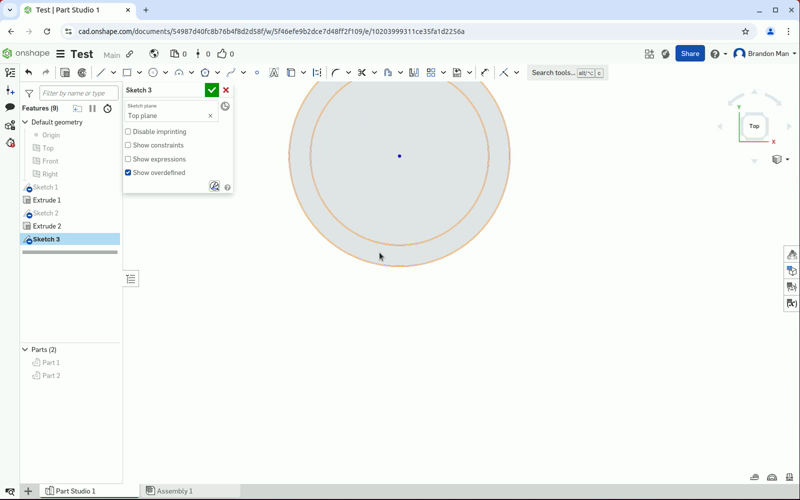
scroll(6)
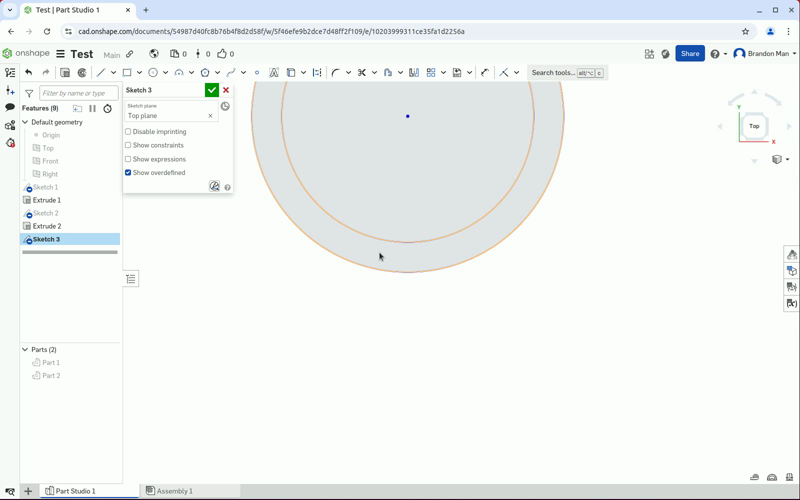
scroll(6)
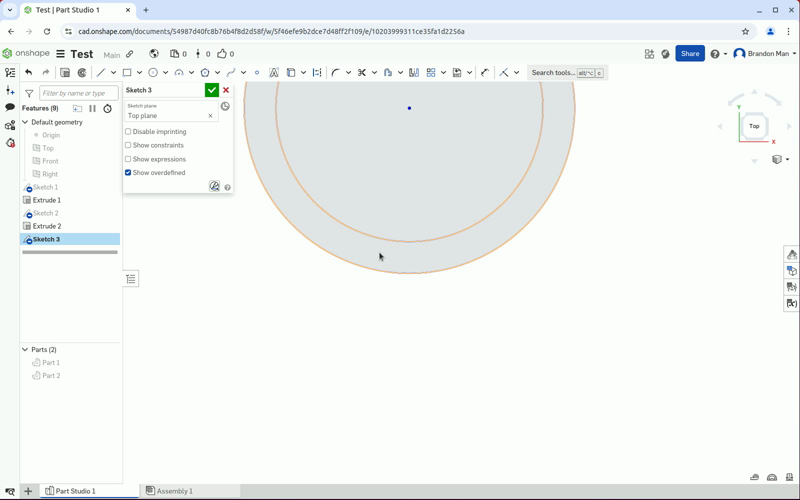
scroll(6)
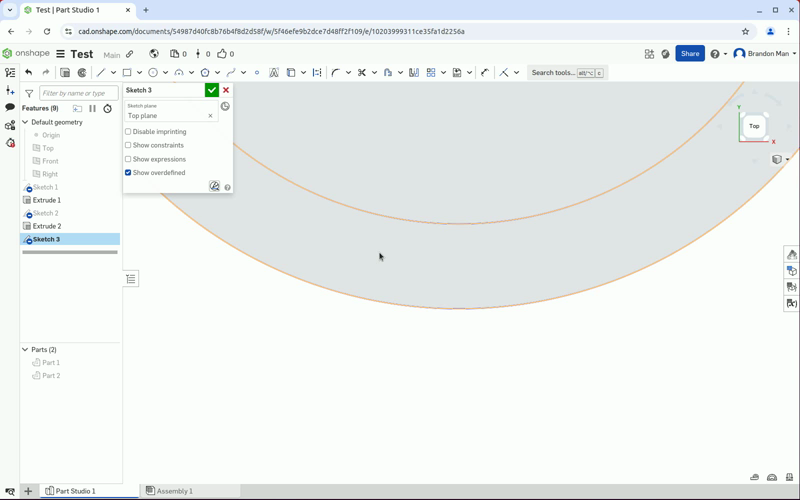
click(379, 252)
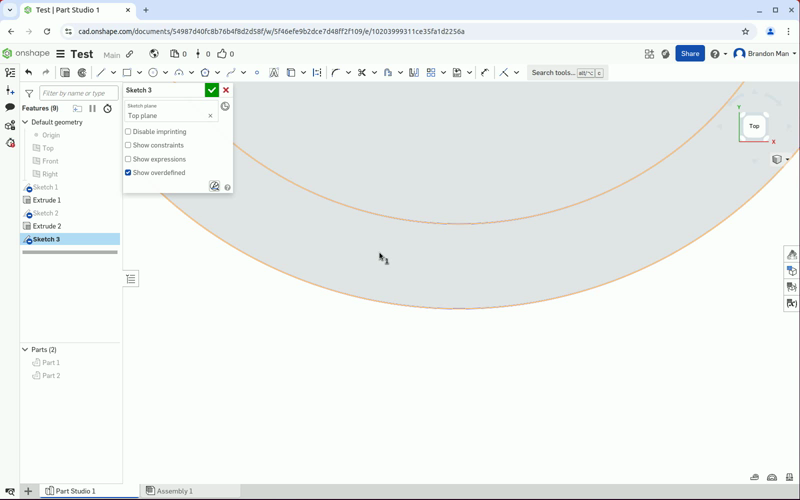
scroll(-6)
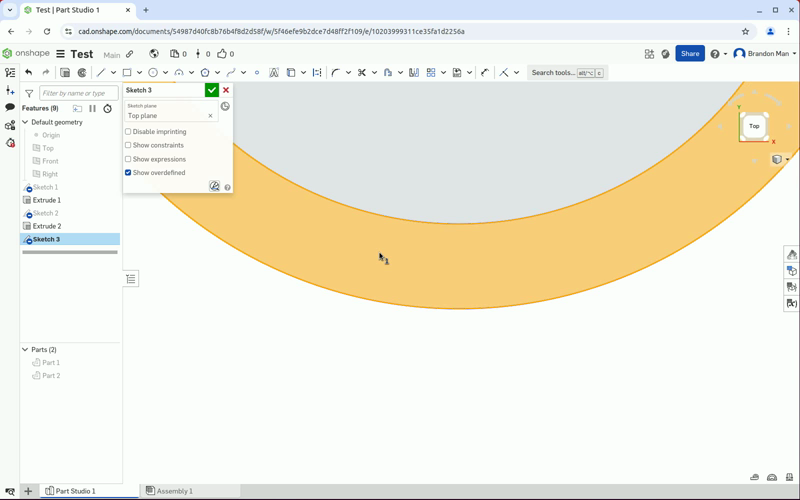
scroll(-6)
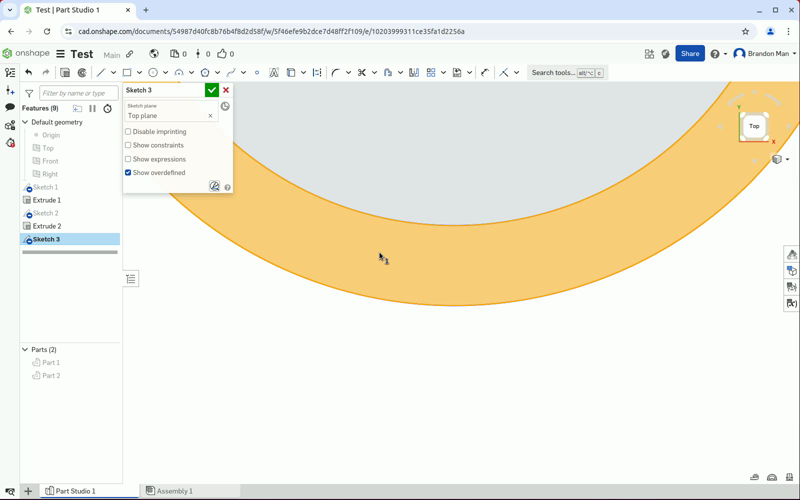
scroll(-6)
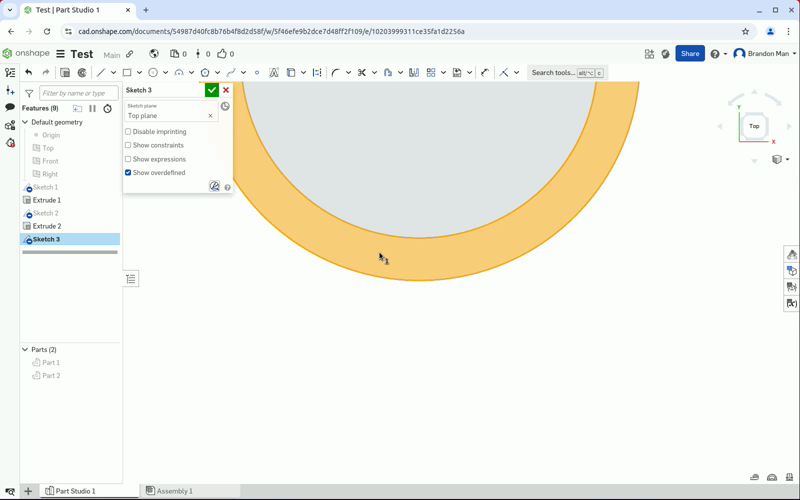
scroll(-6)
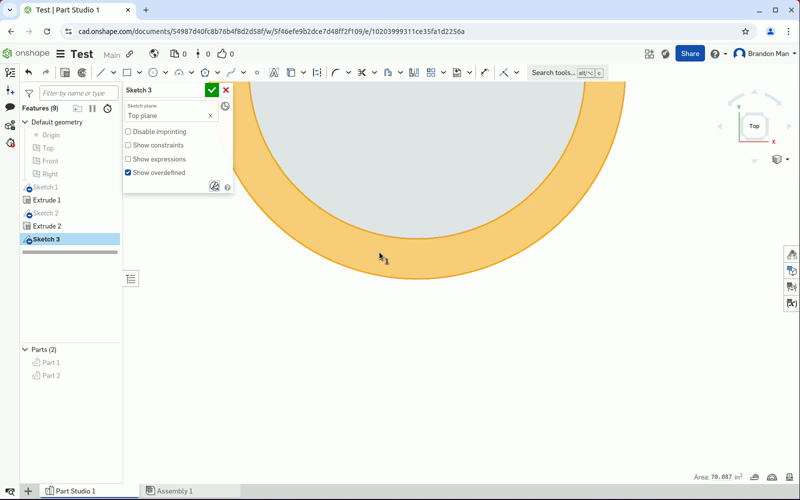
scroll(-6)
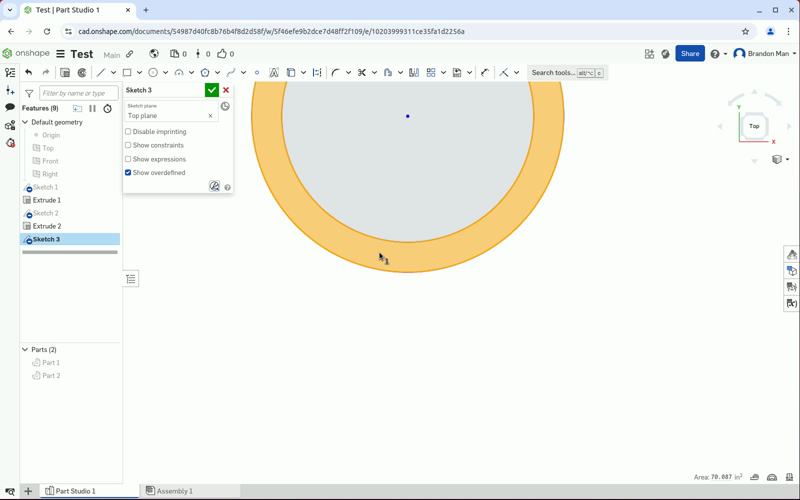
scroll(-6)
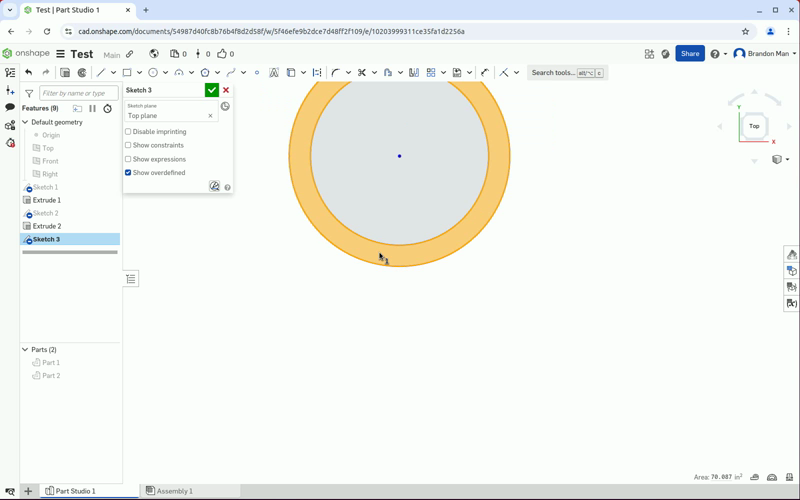
scroll(-6)
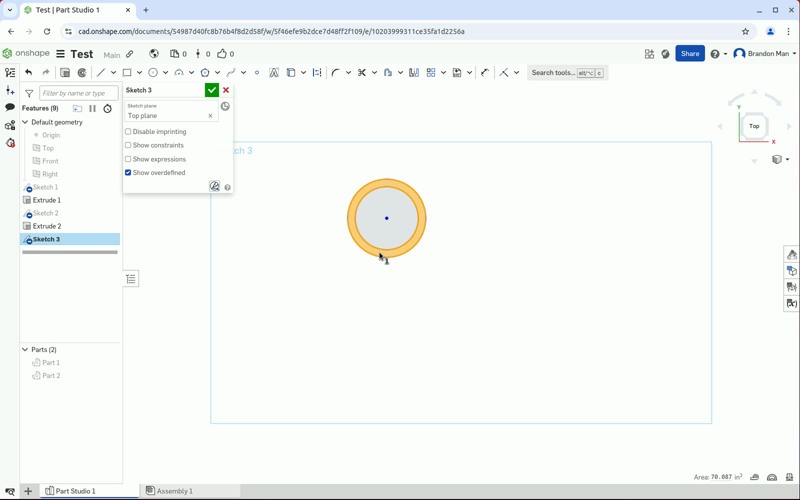
mouse_move(73, 352)
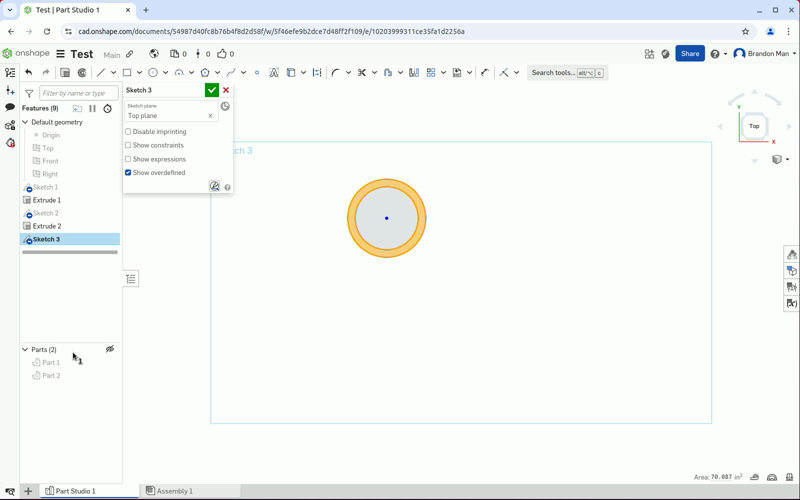
key(shift+y)
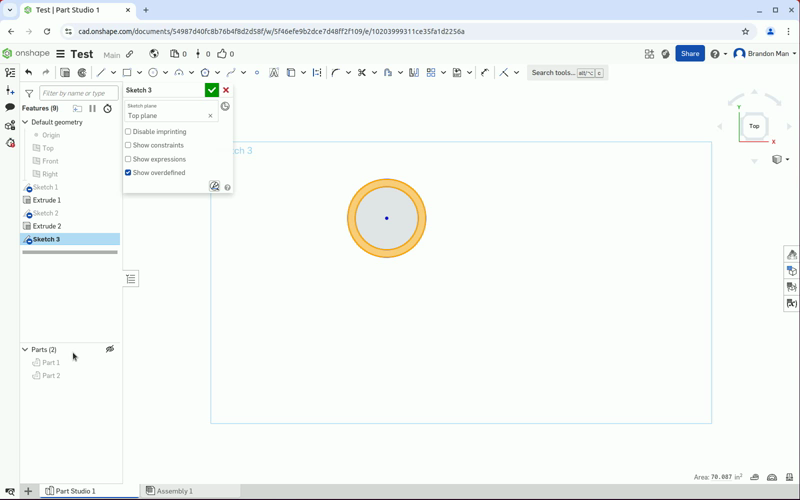
key(shift+e)
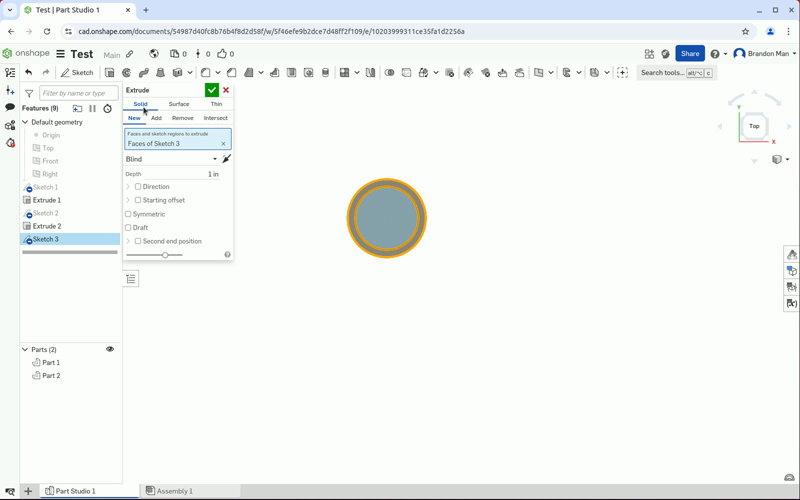
mouse_move(143, 106)
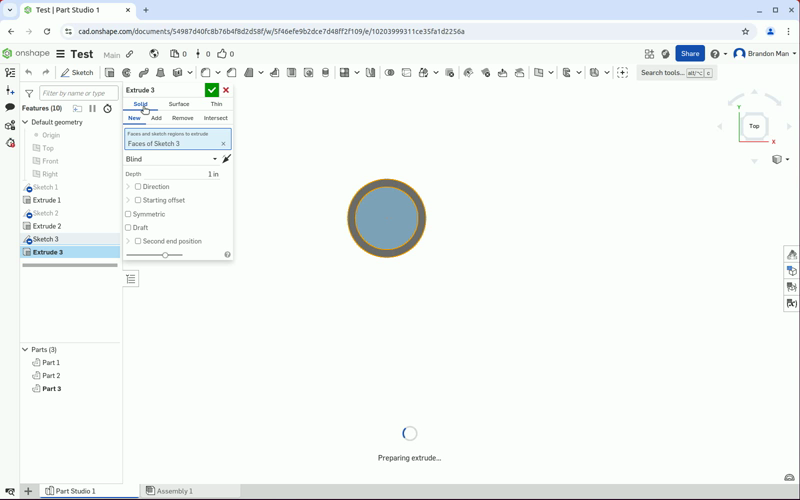
click(143, 106)
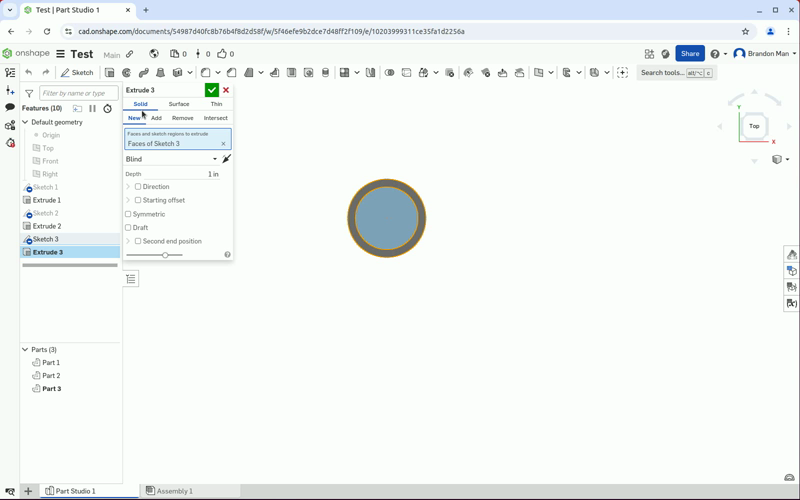
mouse_move(137, 120)
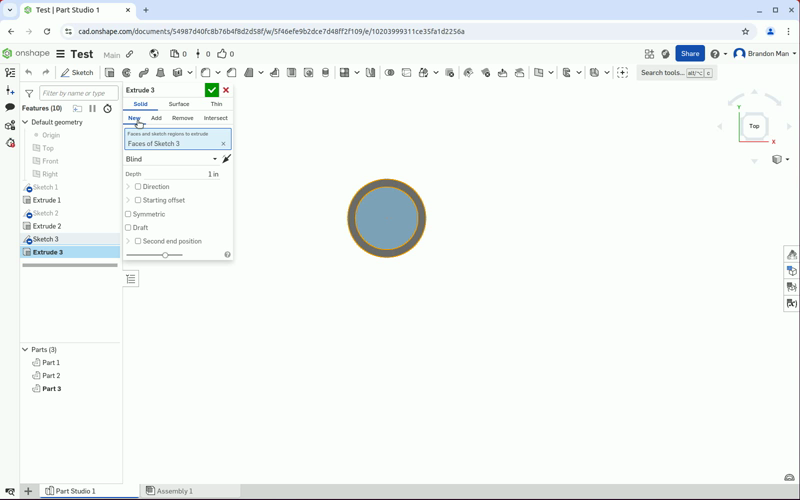
click(137, 120)
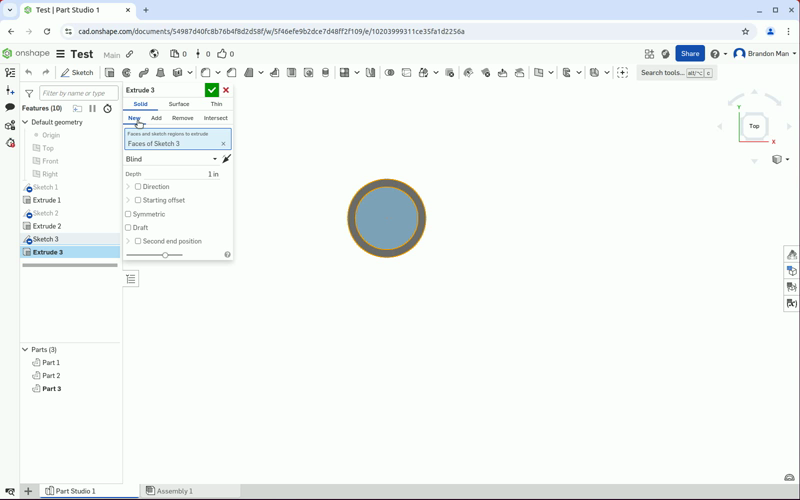
key(tab, 4)
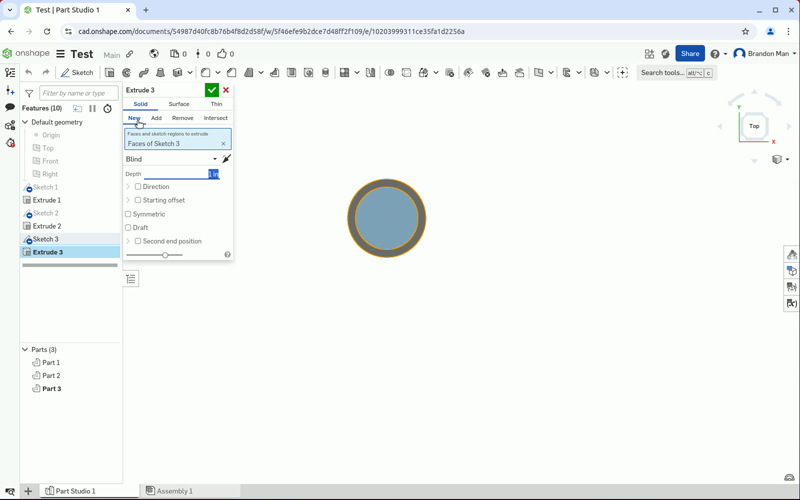
text(7.221)
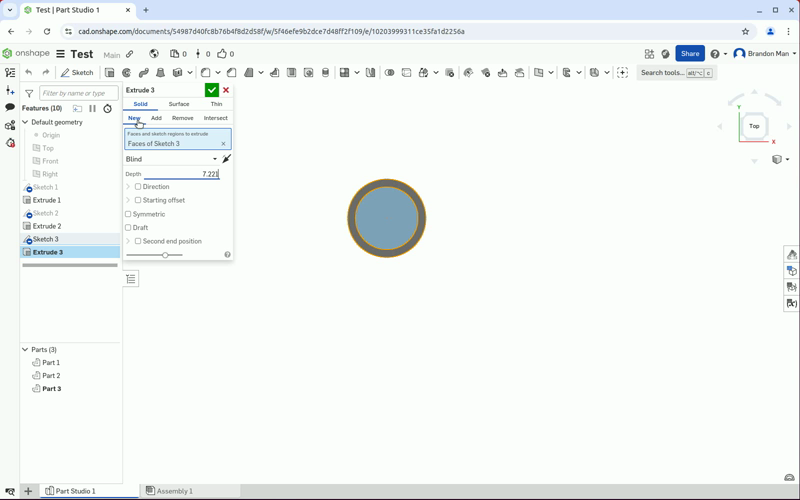
key(enter)
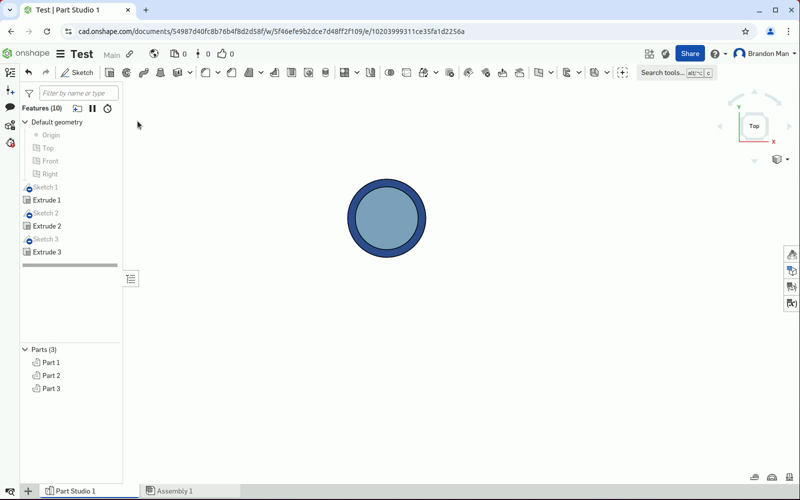
key(shift+h)
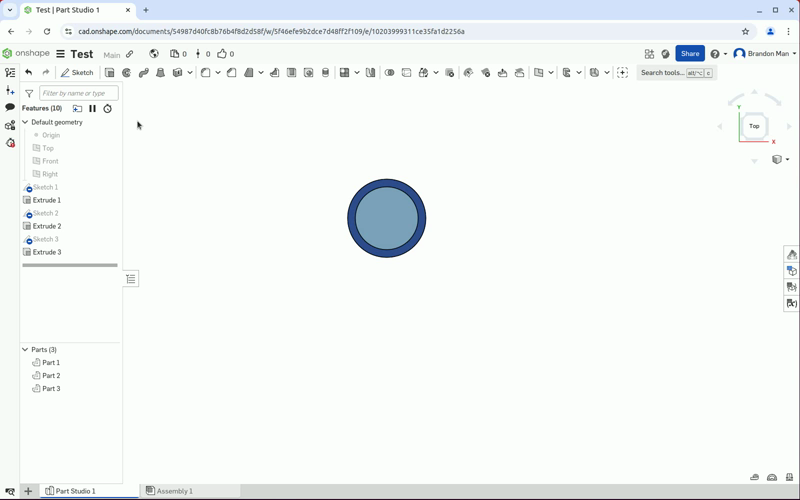
key(shift+h)
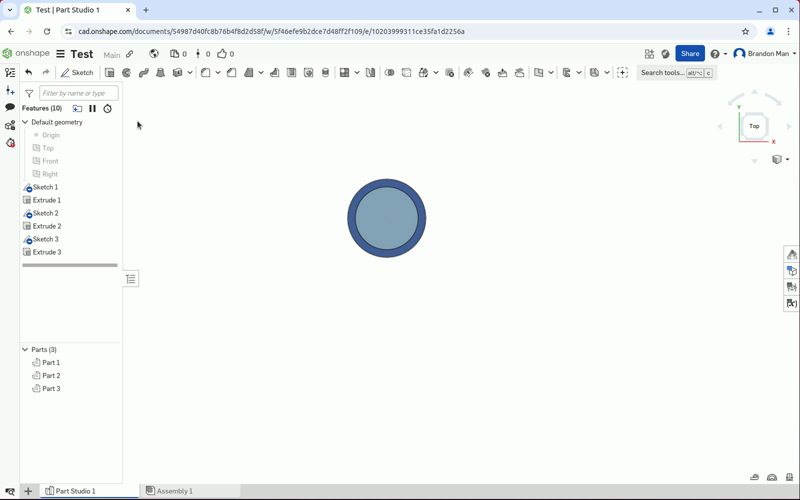
key(shift+7)
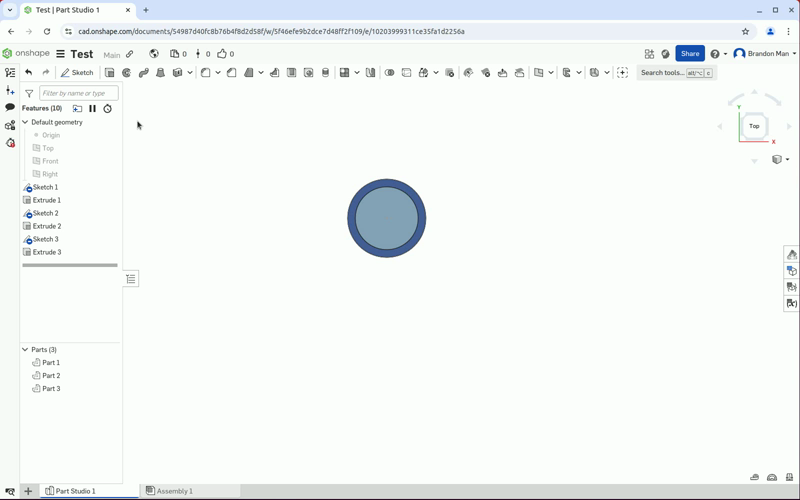
key(up, 3)
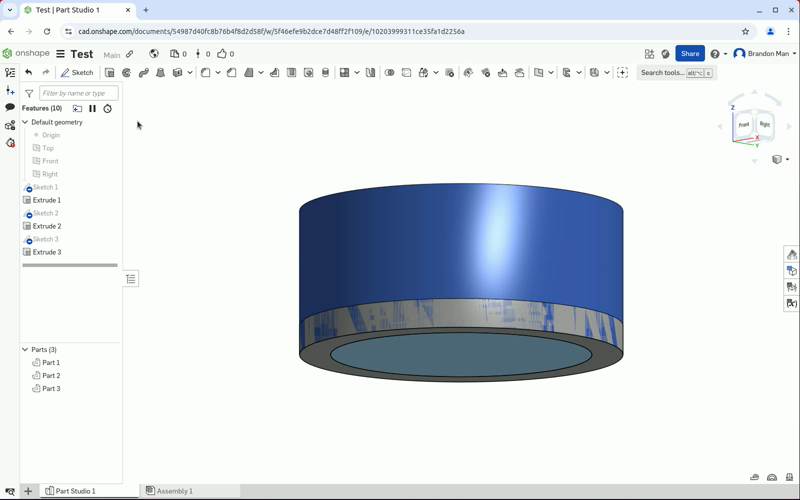
key(left, 3)
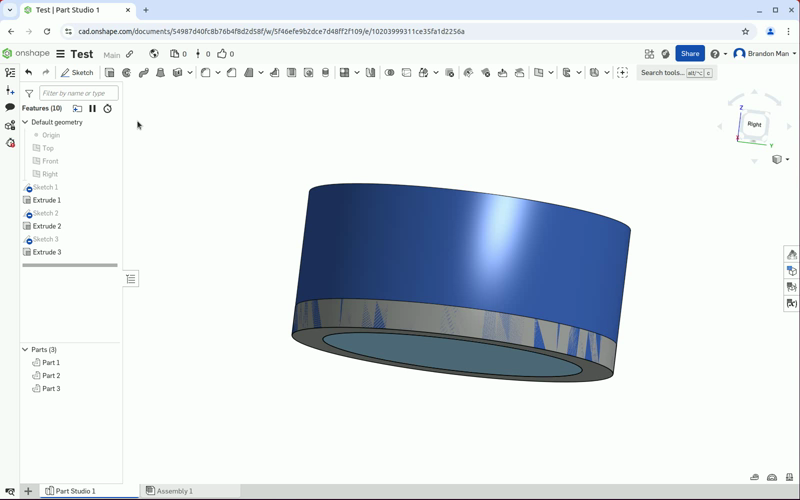
key(right, 3)
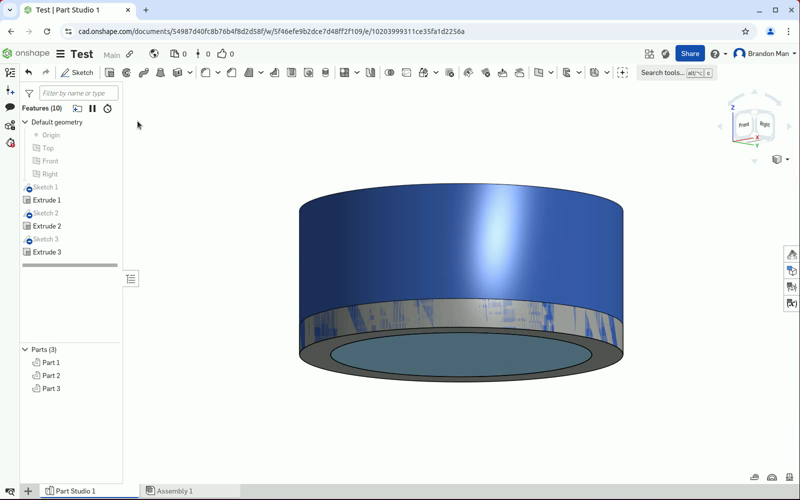
key(down, 3)
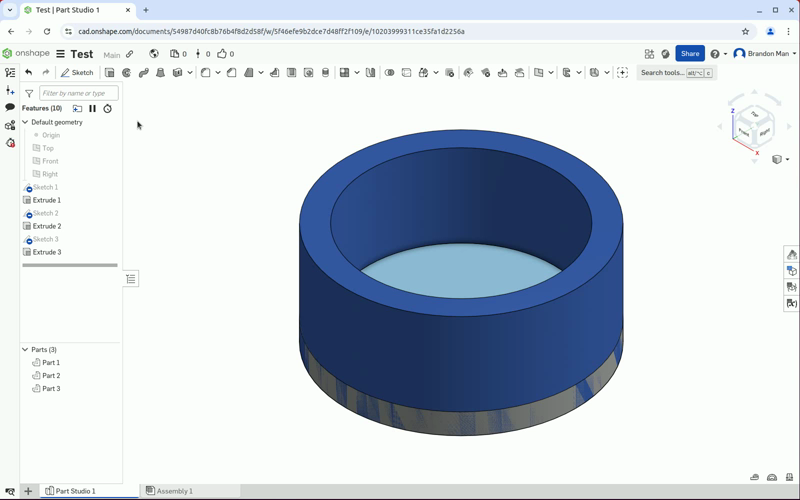
mouse_move(73, 189)
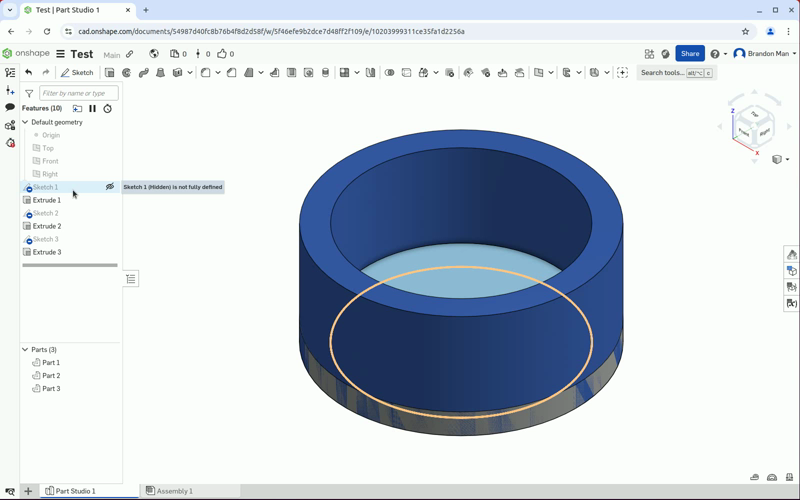
click(73, 189)